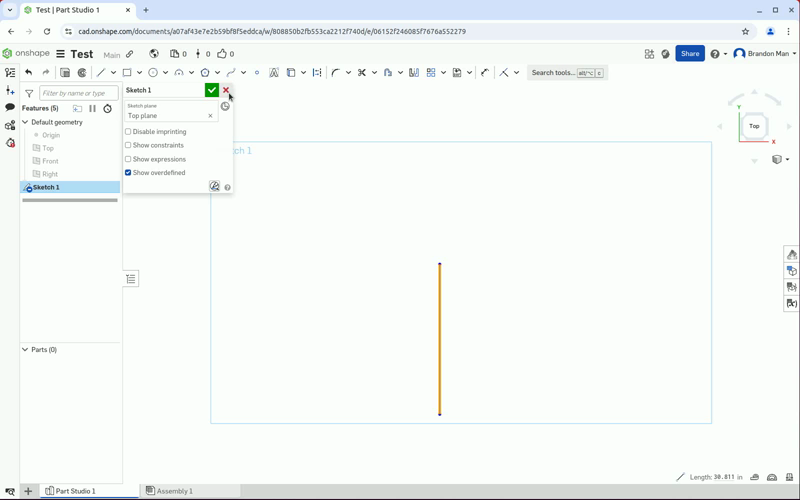
key(shift+h)
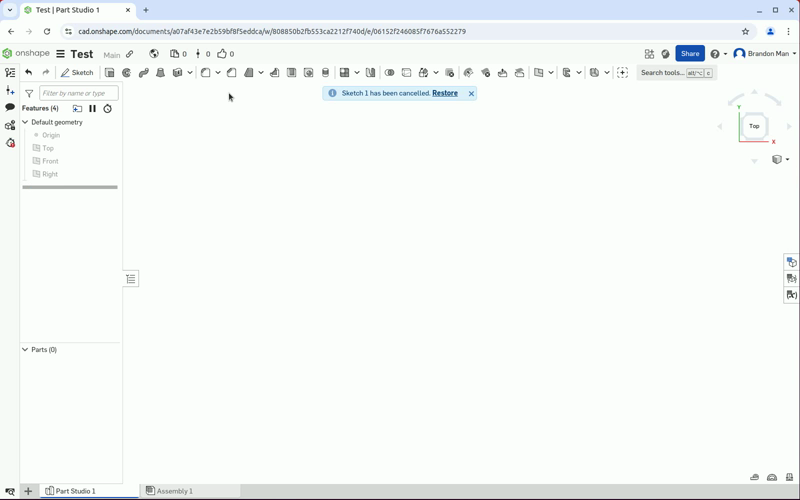
mouse_move(73, 352)
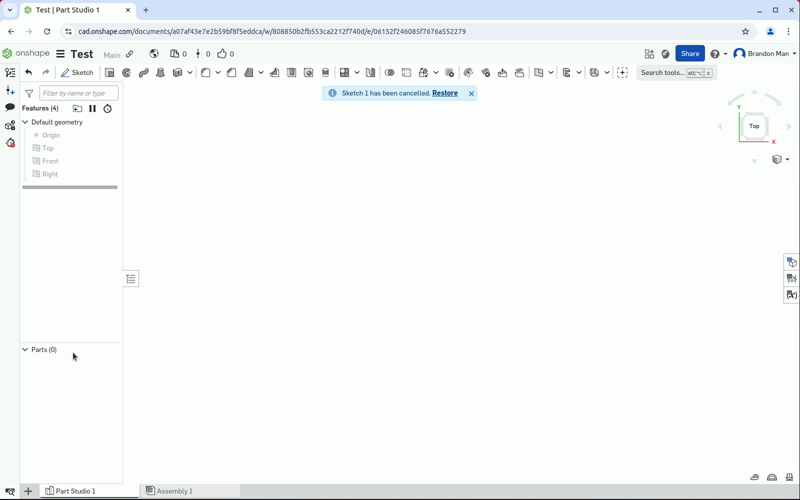
key(y)
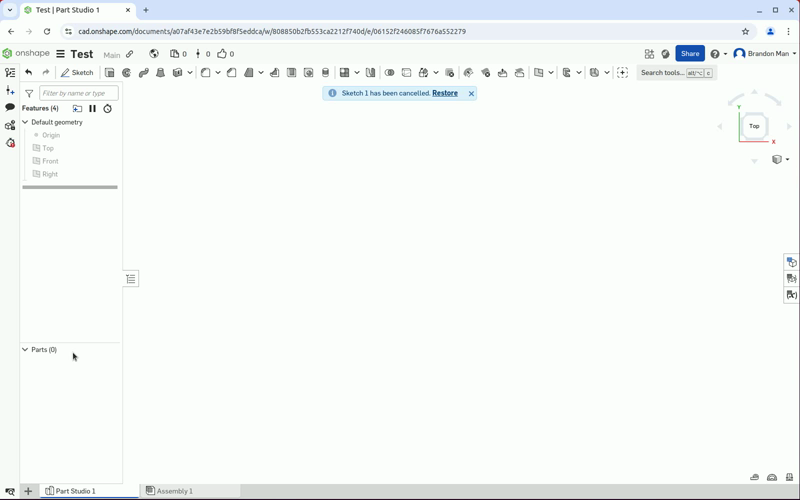
key(shift+p)
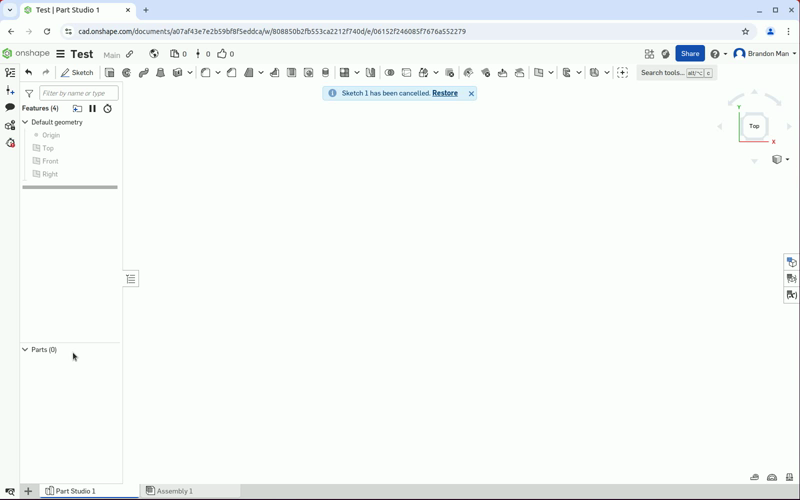
key(space)
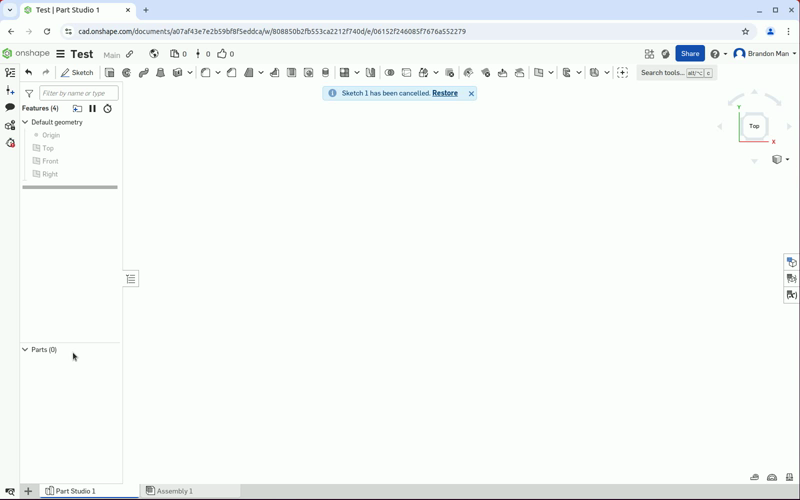
key_down(shift)
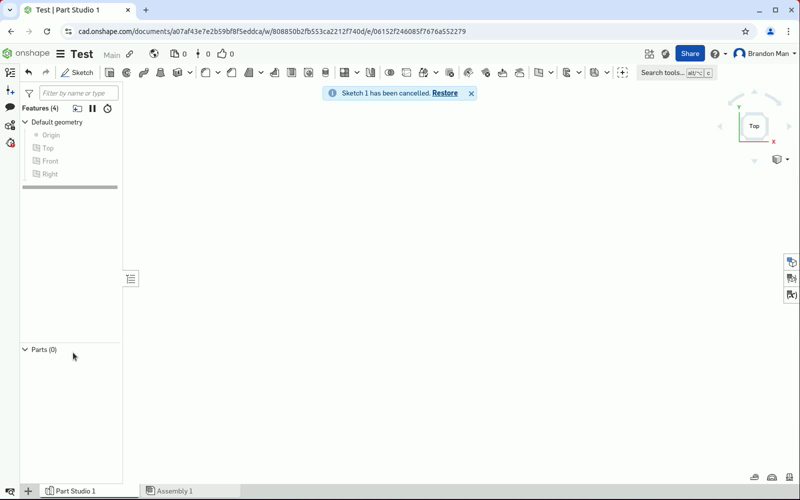
key(up)
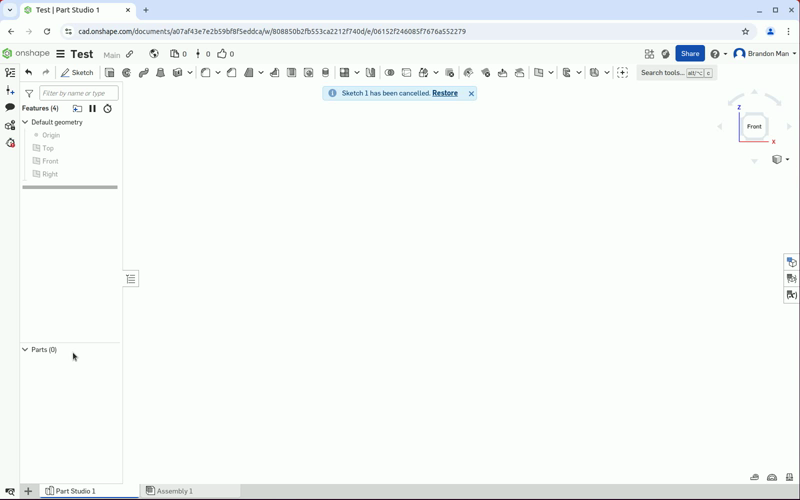
key_up(shift)
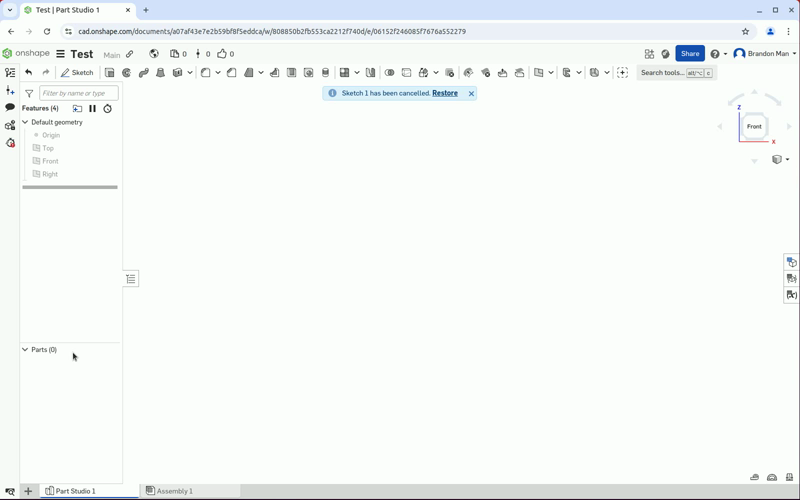
mouse_move(73, 352)
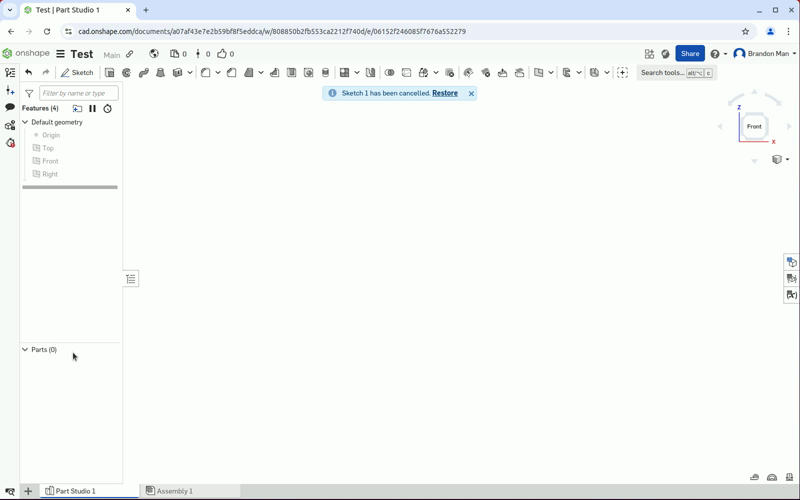
key(shift+y)
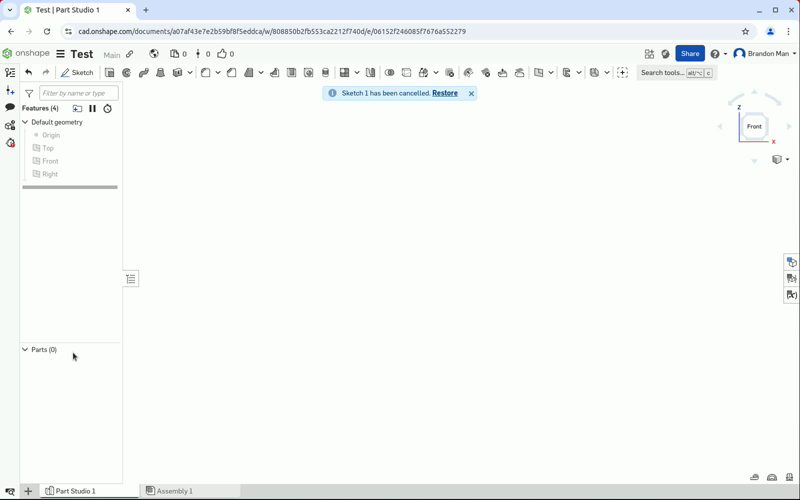
key(shift+s)
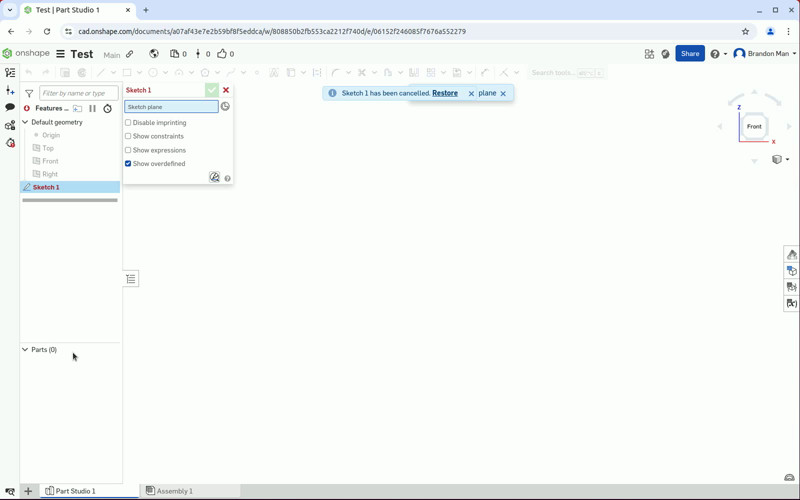
mouse_move(73, 163)
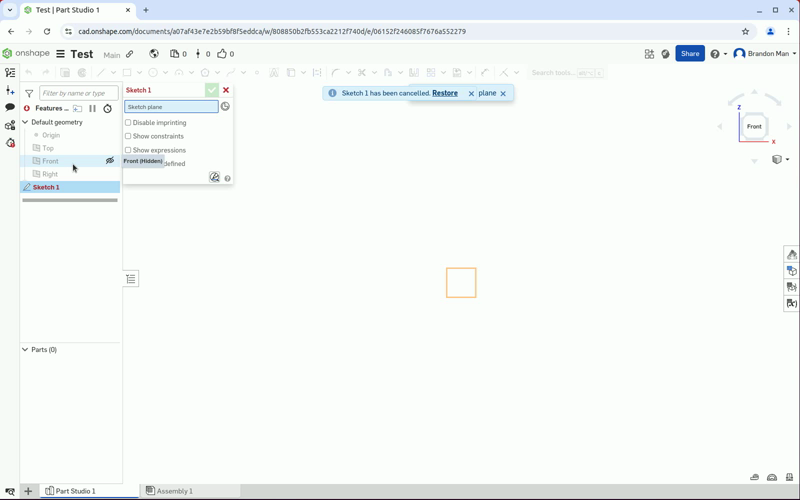
click(73, 163)
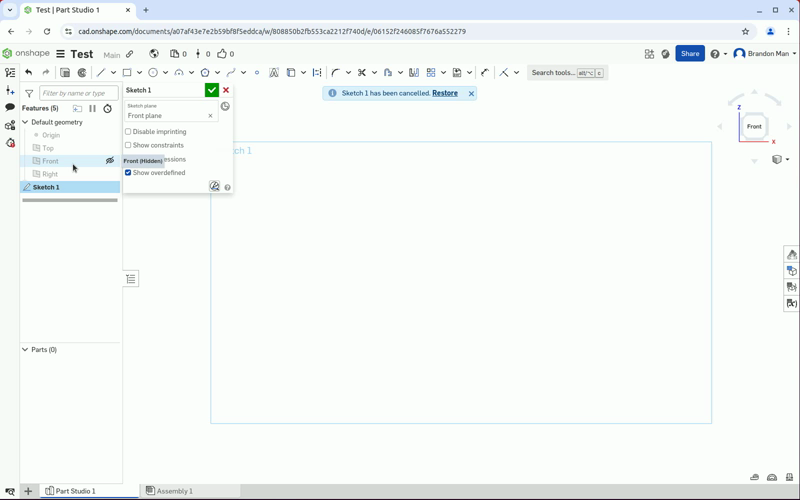
mouse_move(73, 352)
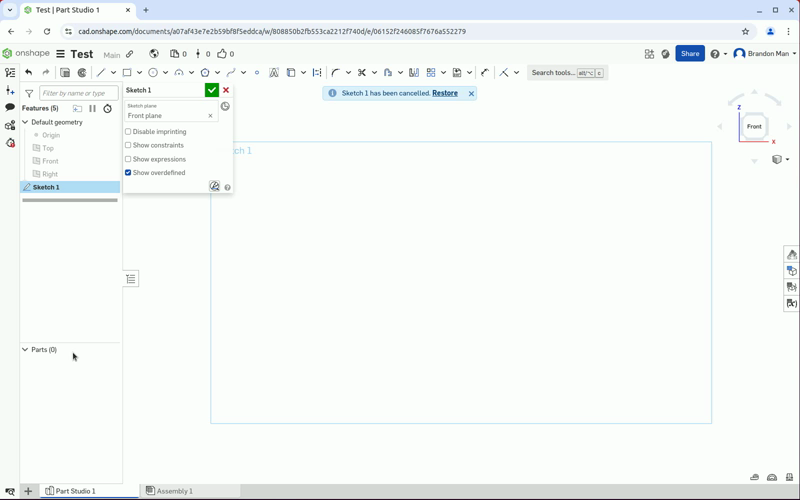
key(y)
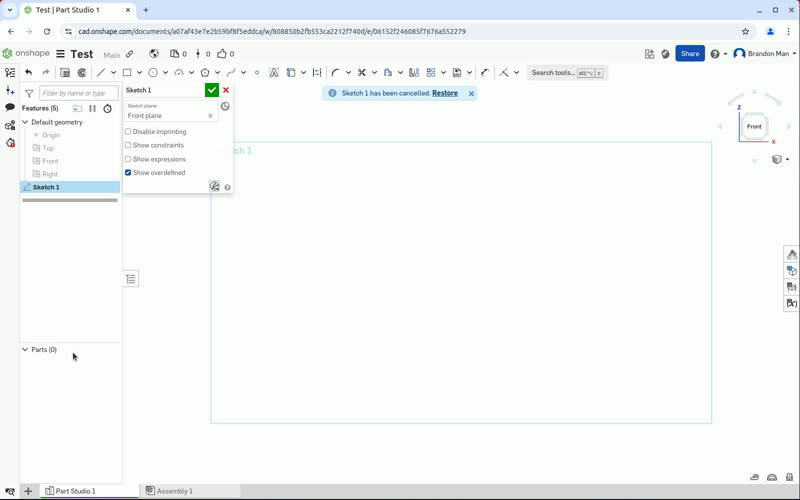
key(l)
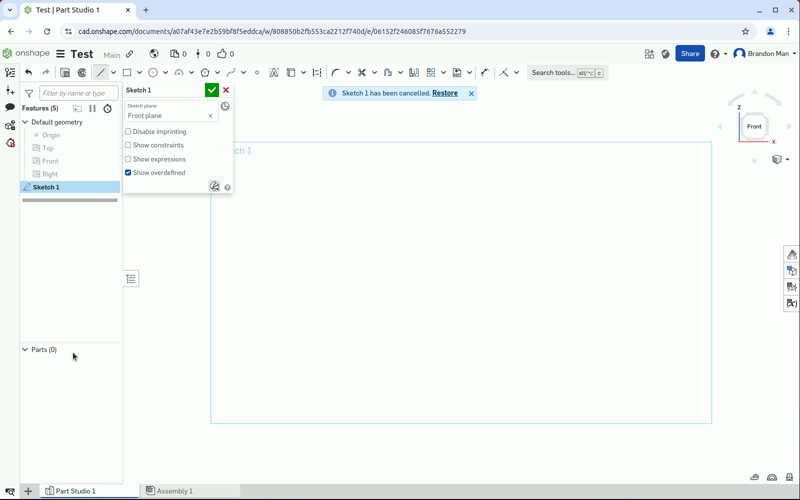
key_down(shift)
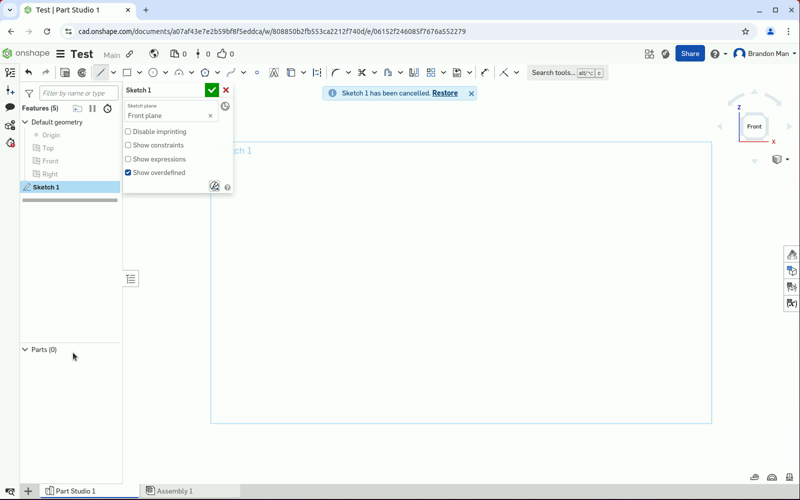
mouse_move(383, 341)
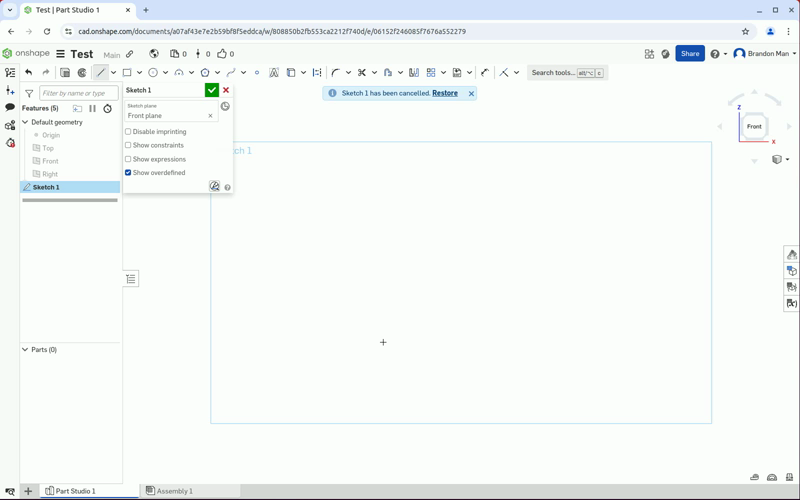
click(383, 341)
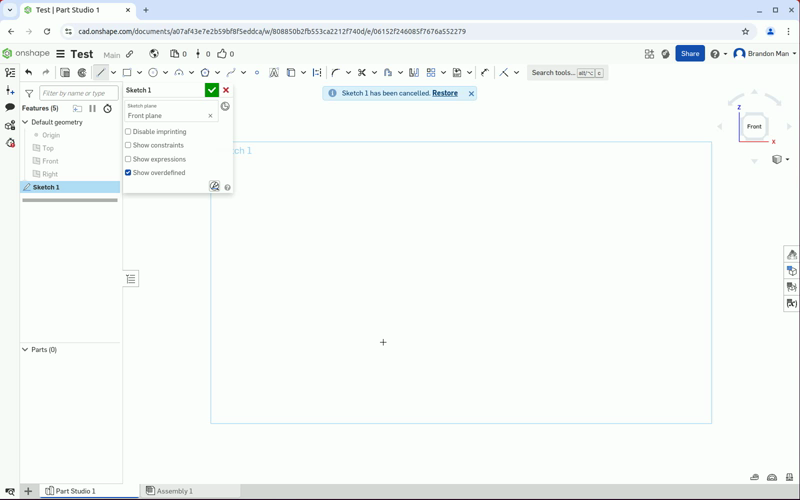
key_up(shift)
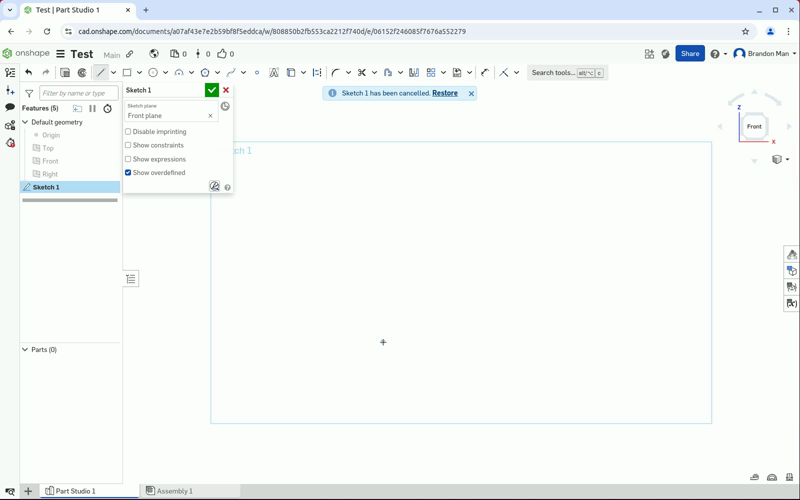
key_down(shift)
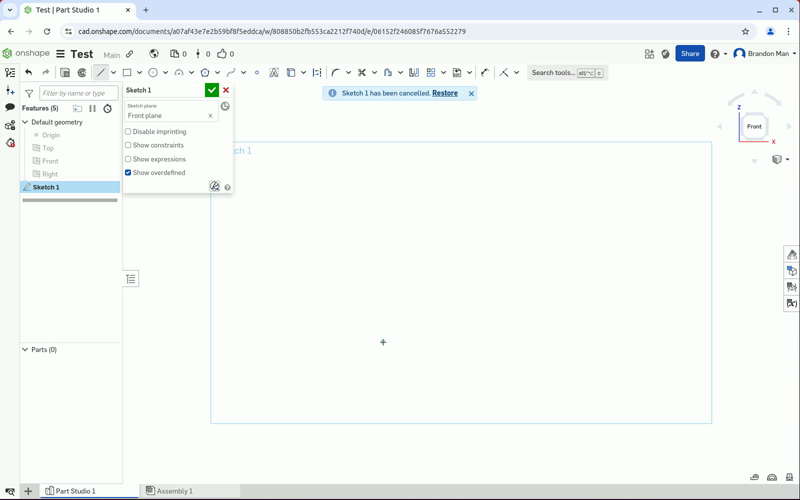
mouse_move(537, 341)
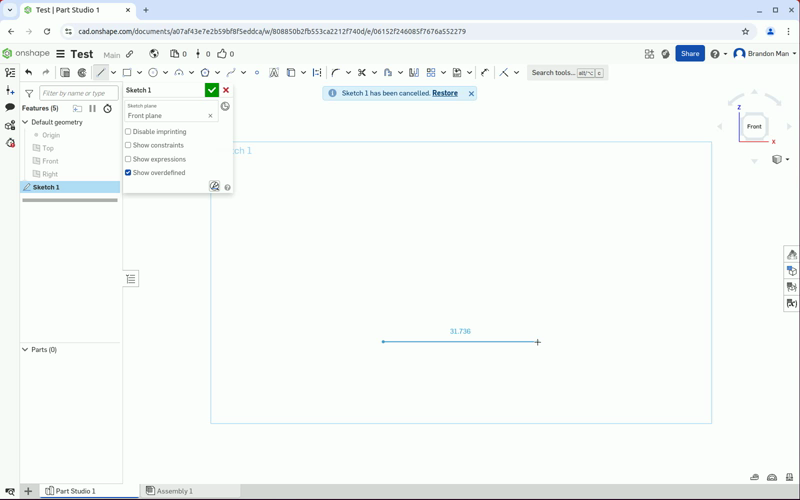
click(537, 341)
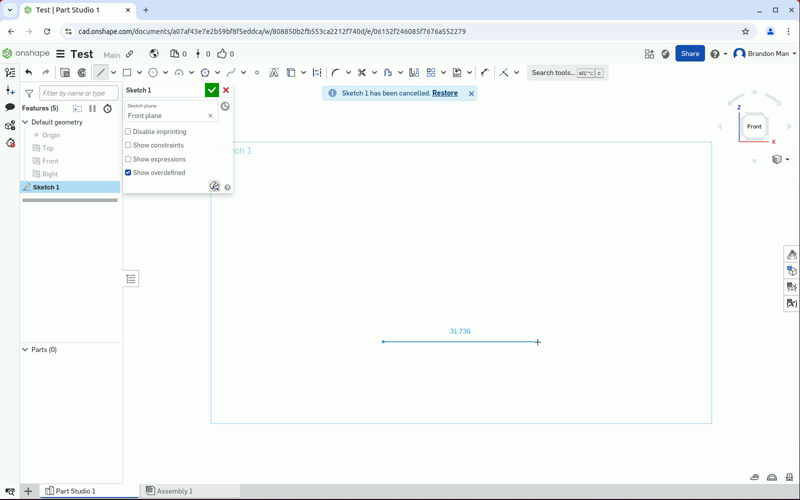
key_up(shift)
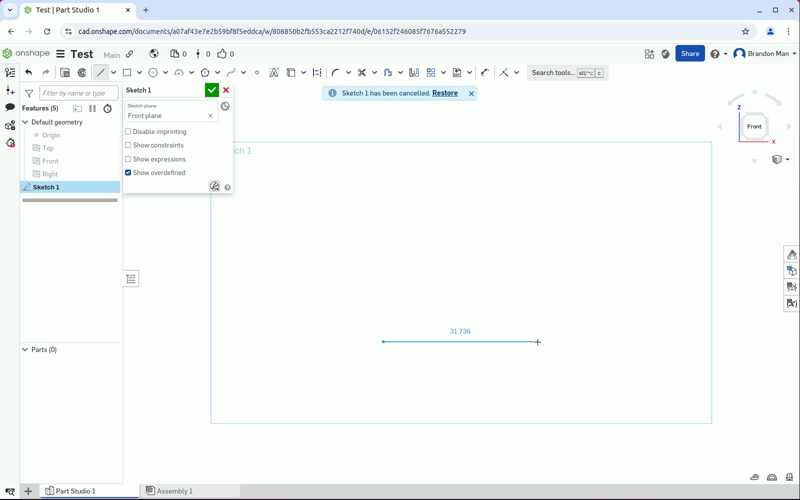
key_down(shift)
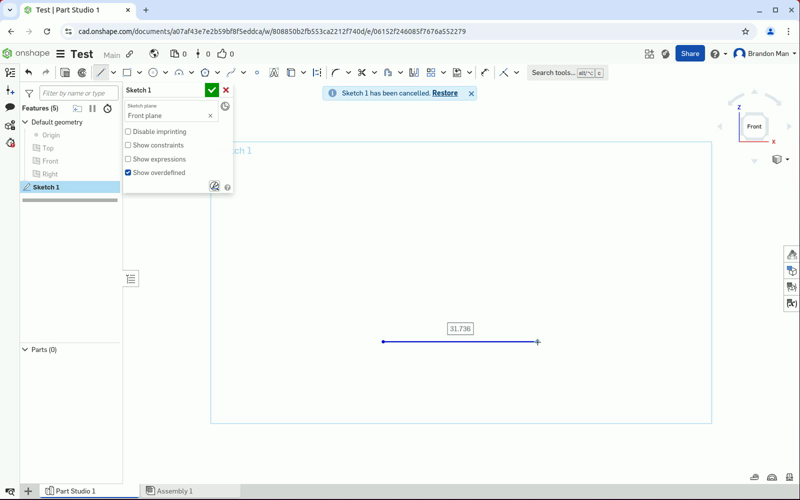
mouse_move(537, 226)
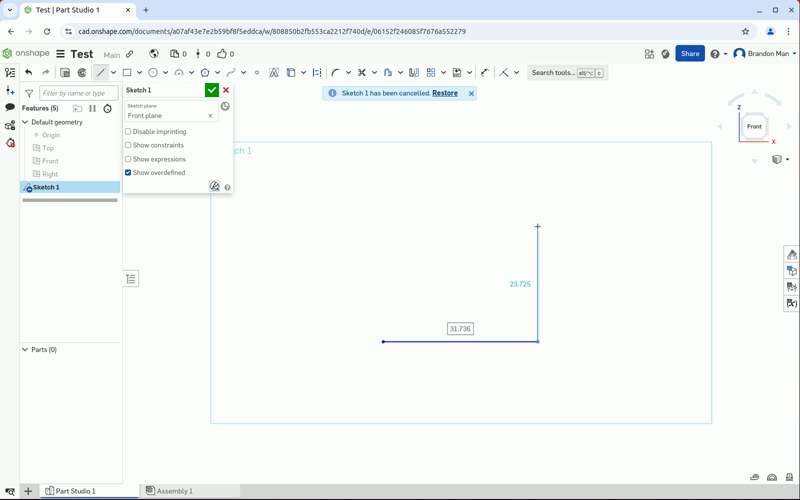
click(537, 226)
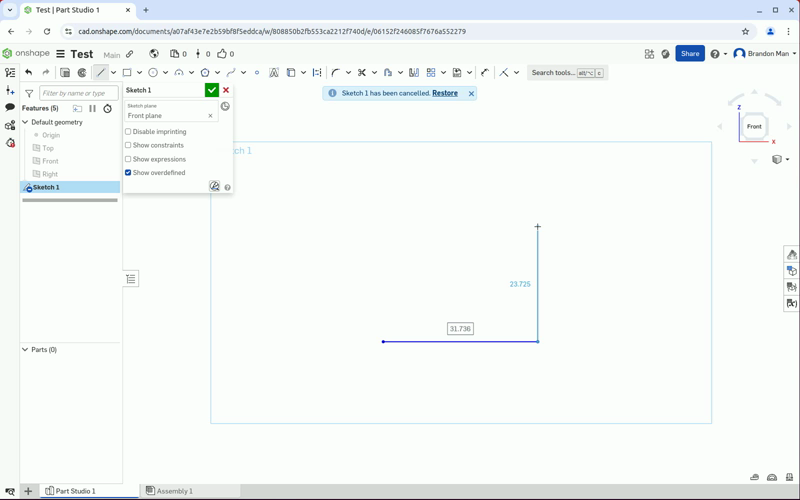
key_up(shift)
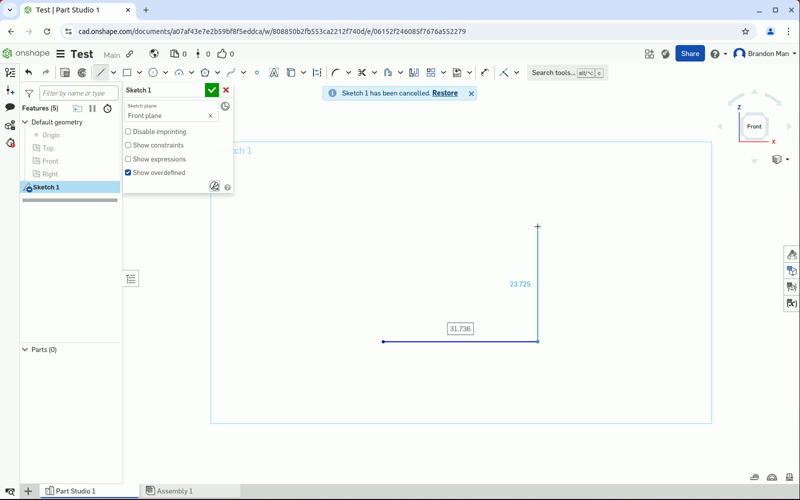
key_down(shift)
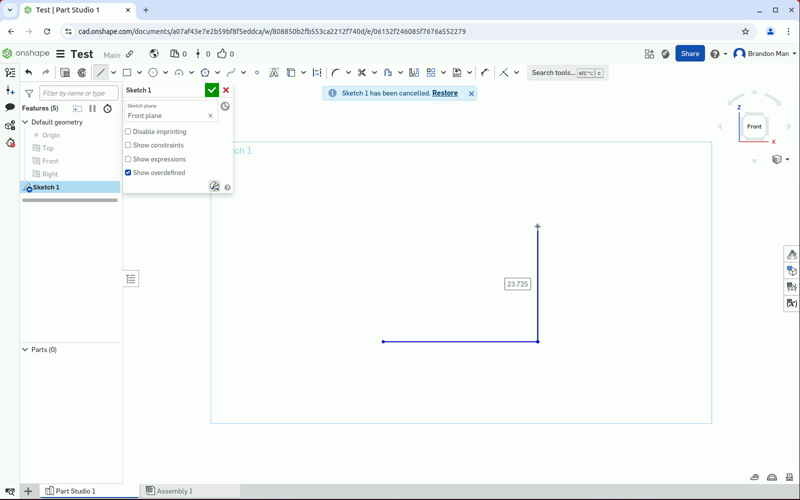
mouse_move(383, 226)
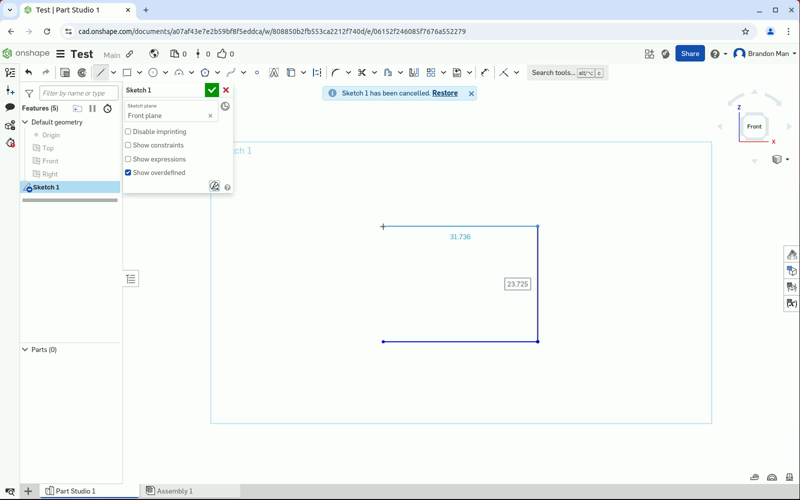
click(383, 226)
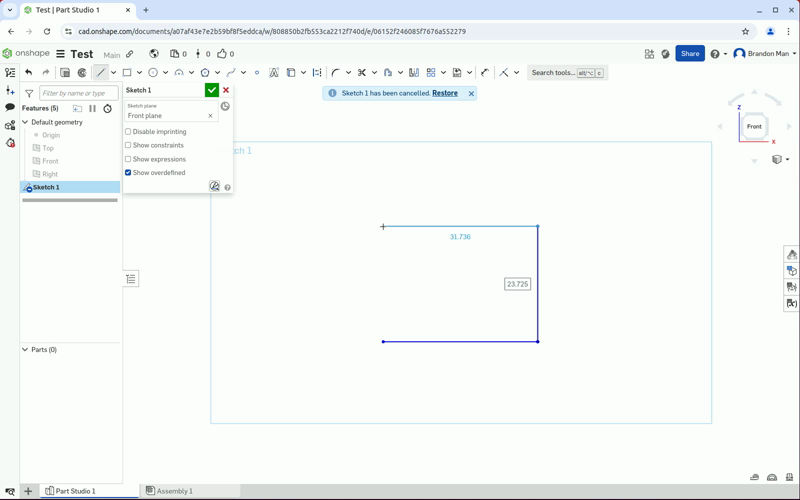
key_up(shift)
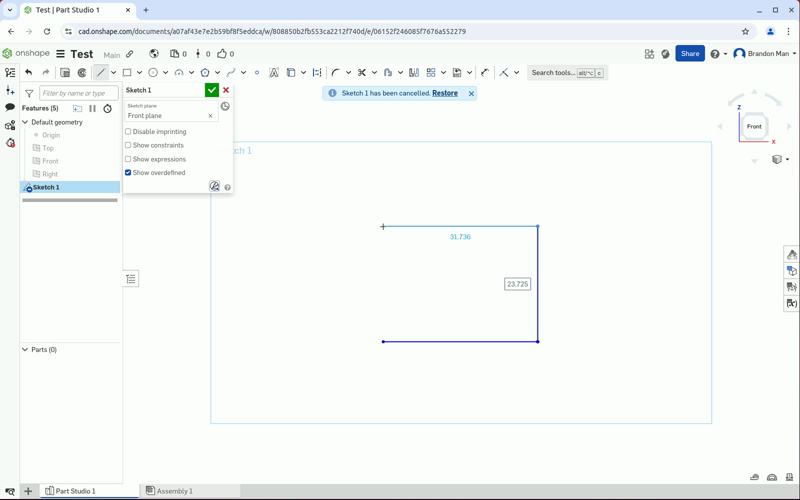
key_down(shift)
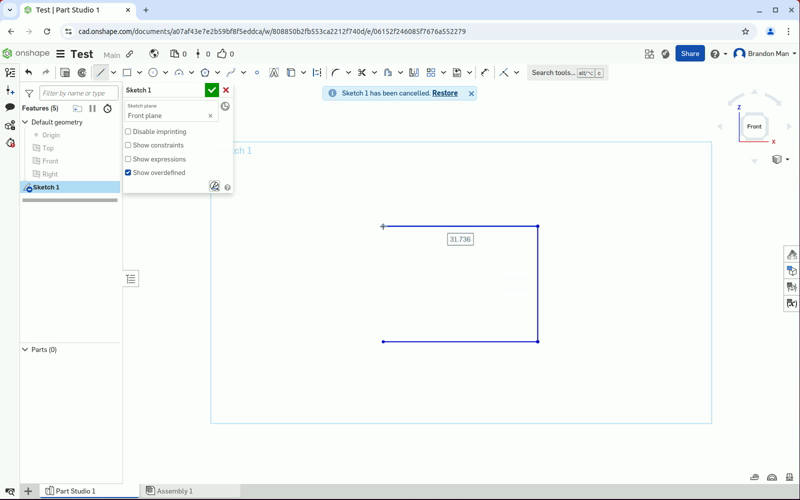
mouse_move(383, 341)
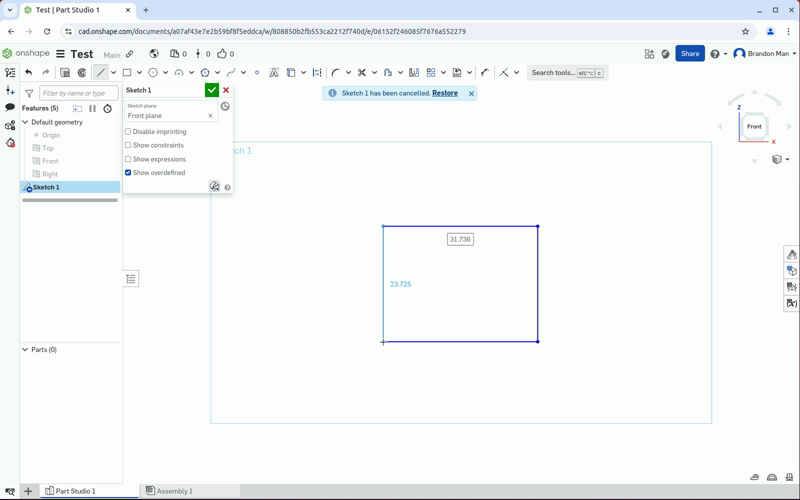
key_up(shift)
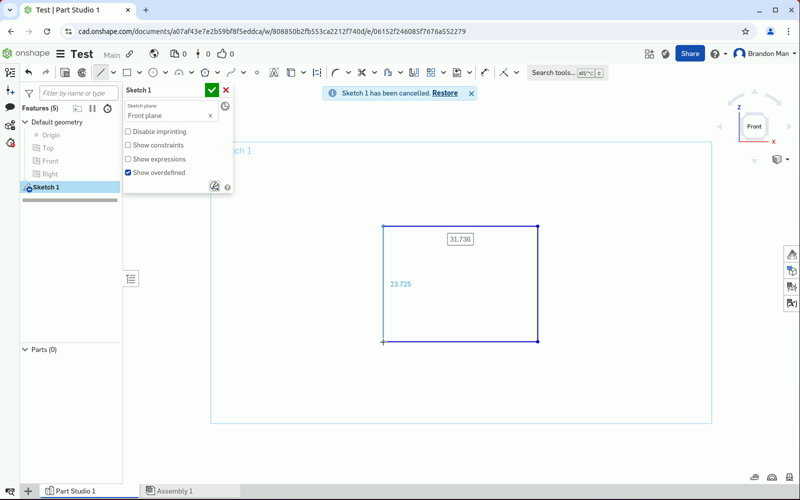
click(383, 341)
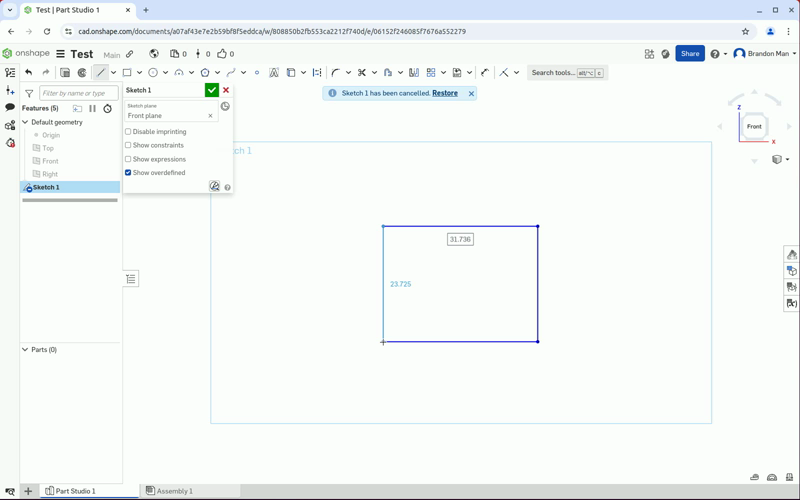
key(esc)
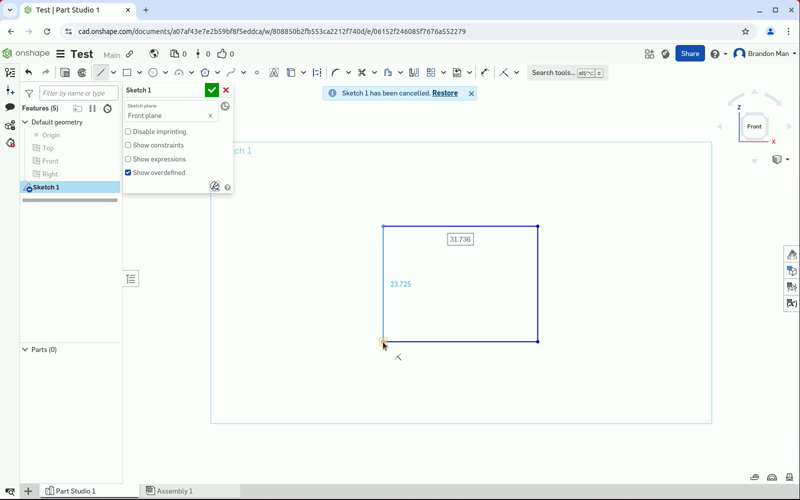
mouse_move(490, 256)
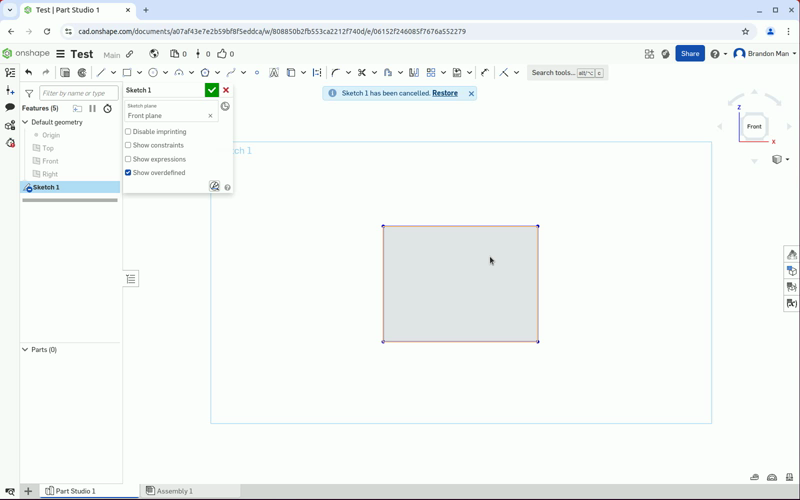
click(490, 256)
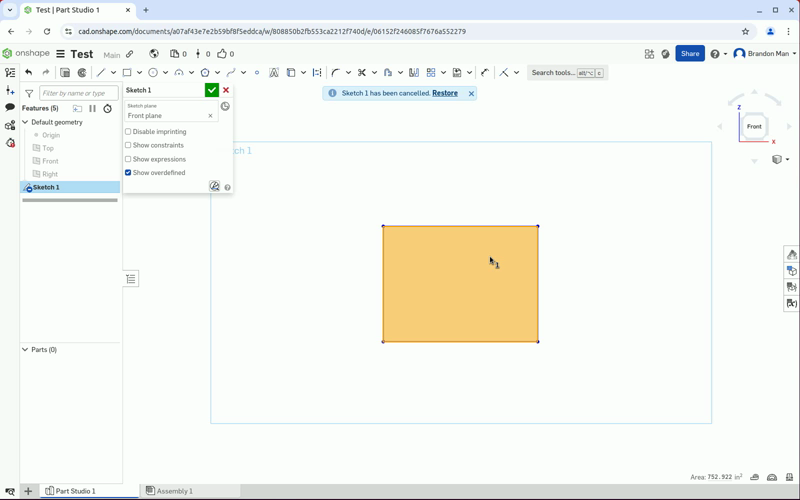
mouse_move(73, 352)
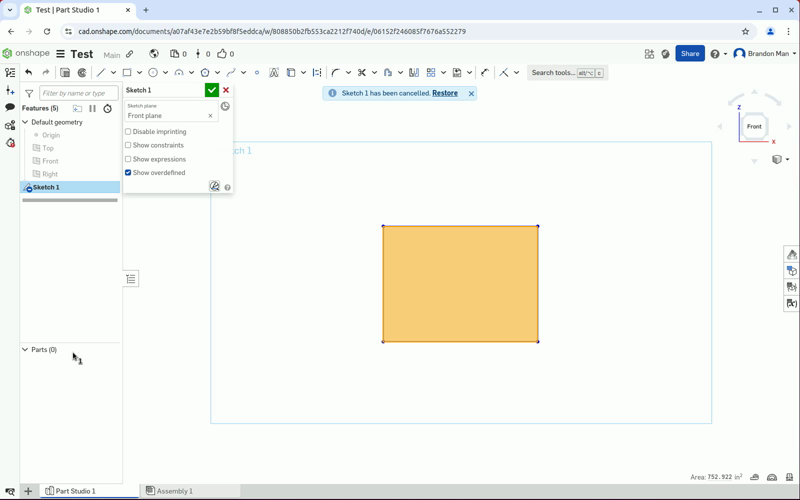
key(shift+y)
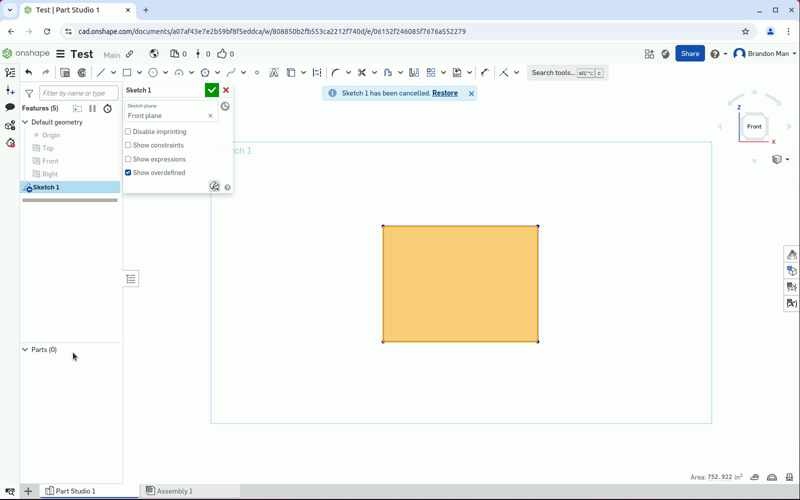
key(shift+e)
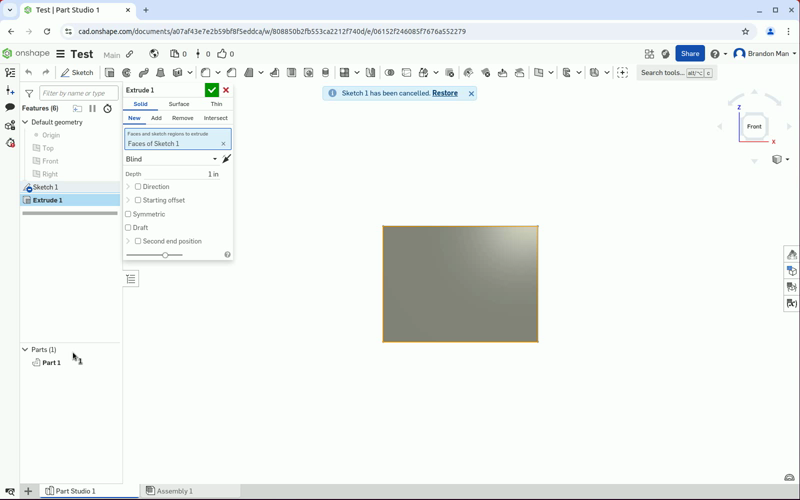
mouse_move(143, 106)
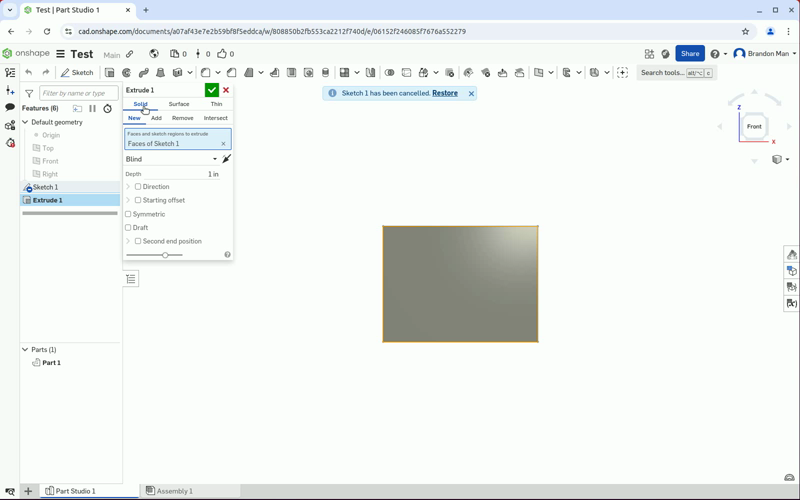
click(143, 106)
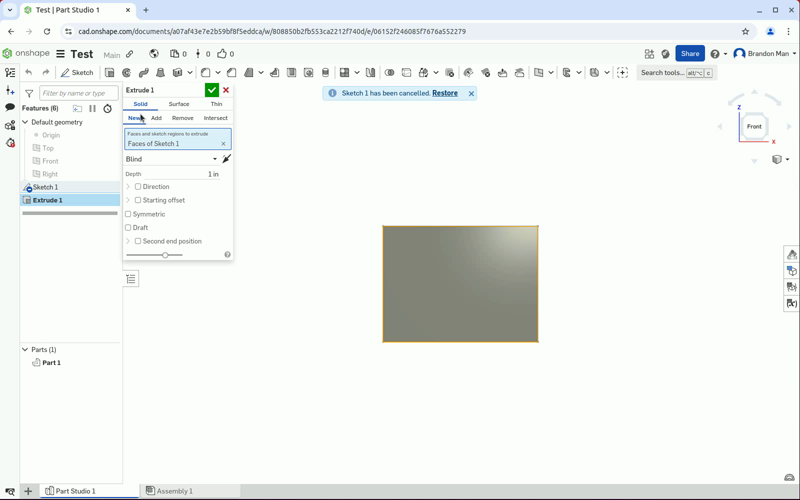
mouse_move(137, 120)
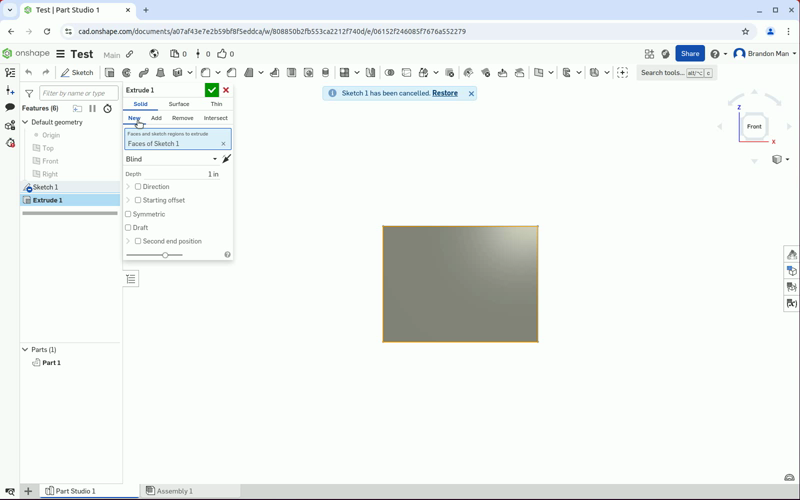
click(137, 120)
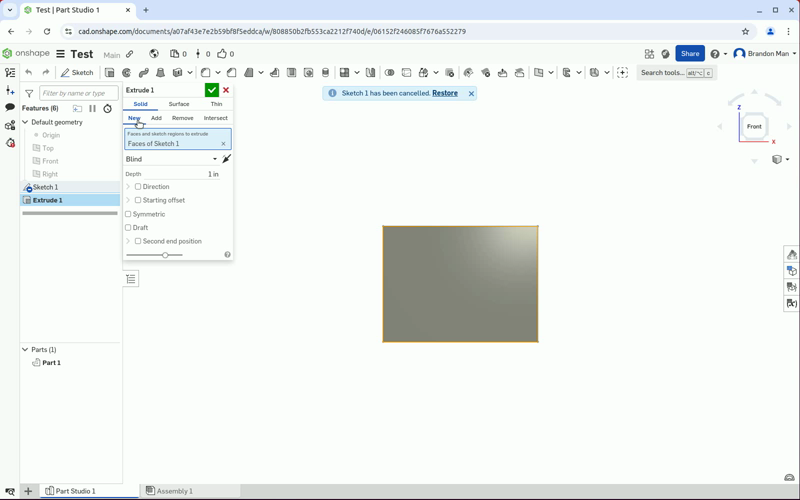
key(tab, 4)
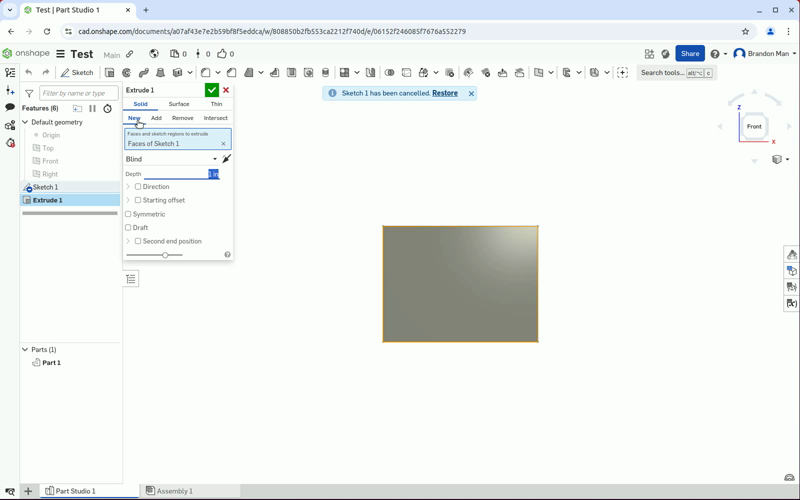
text(0.241)
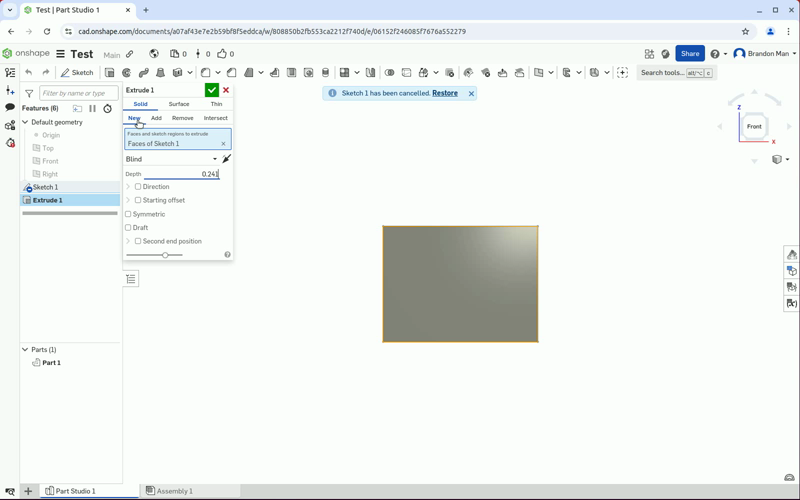
key(enter)
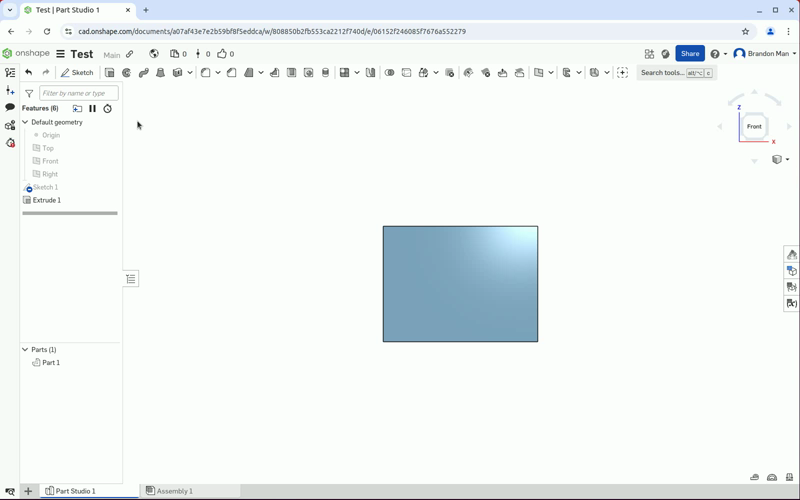
key(shift+h)
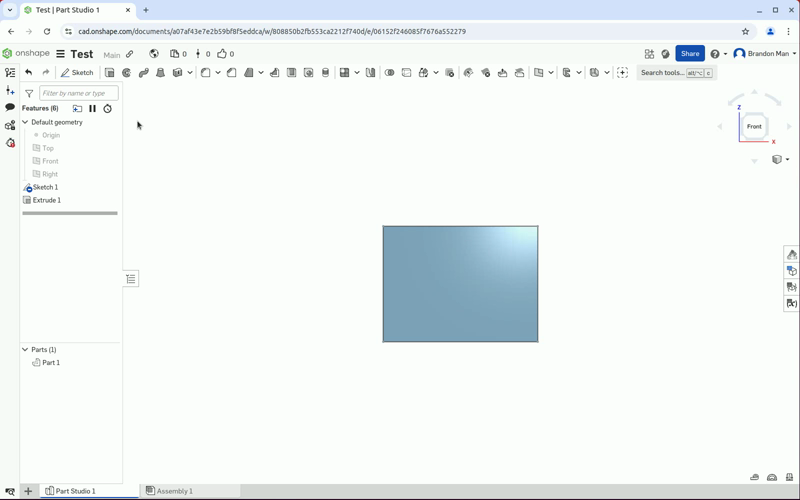
key(shift+h)
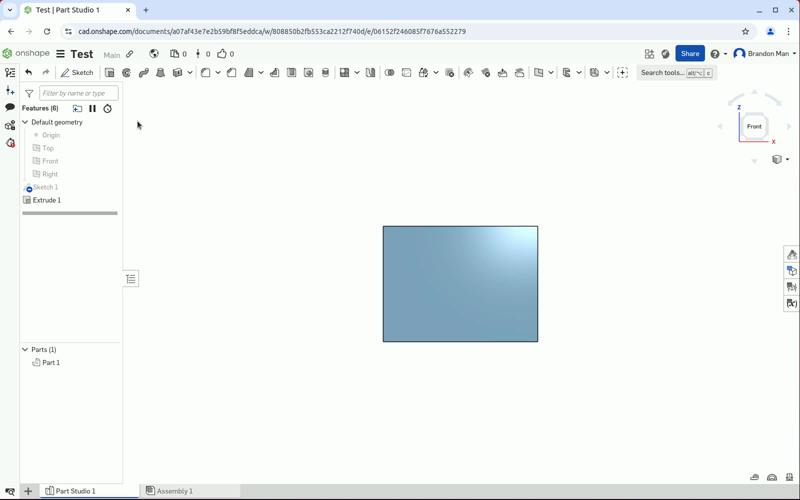
mouse_move(73, 189)
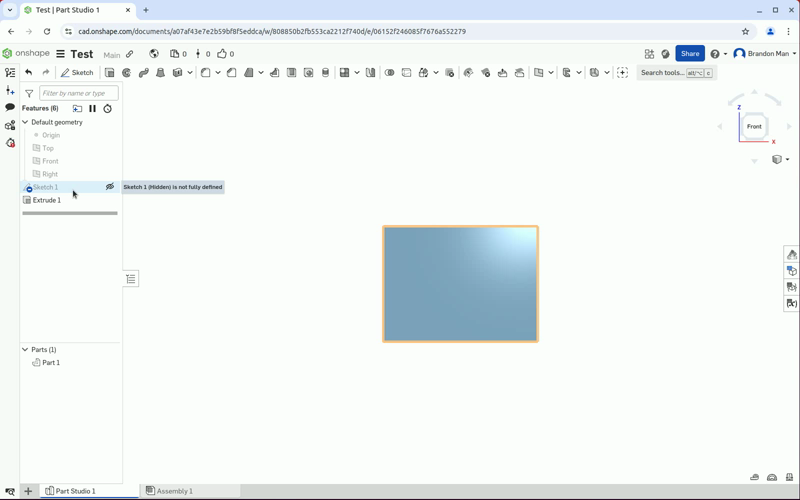
click(73, 189)
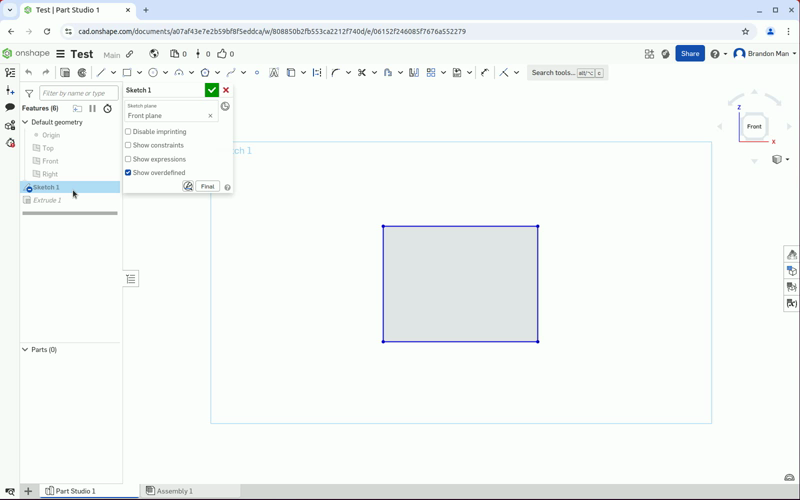
mouse_move(229, 92)
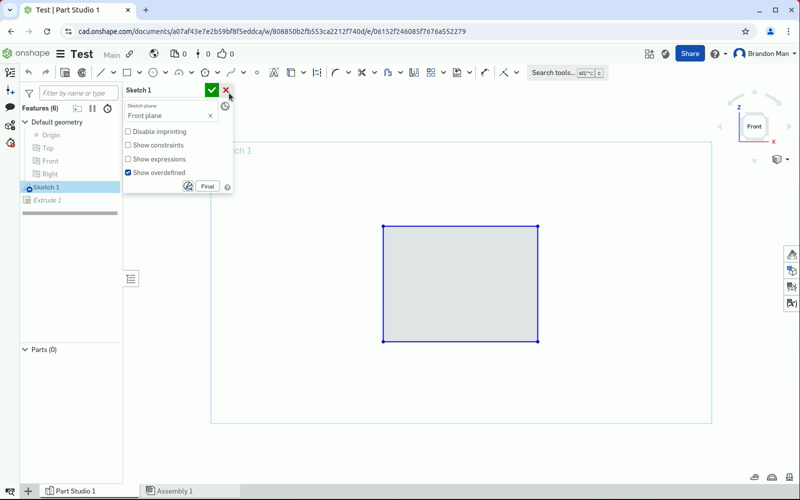
click(229, 92)
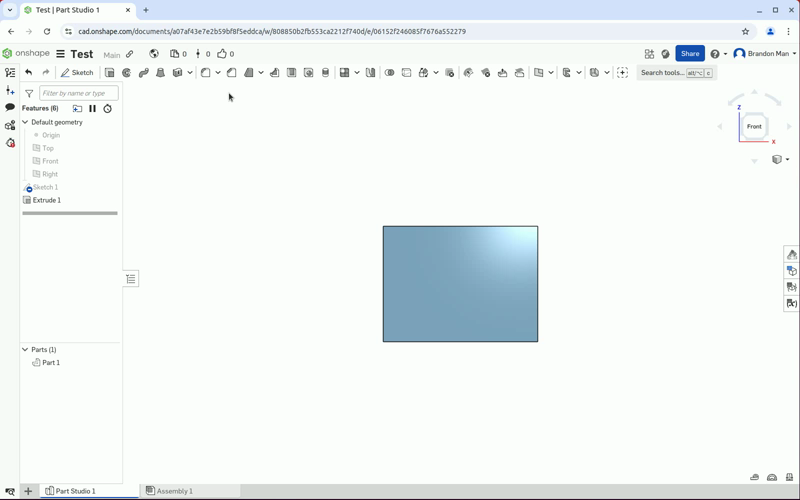
mouse_move(541, 75)
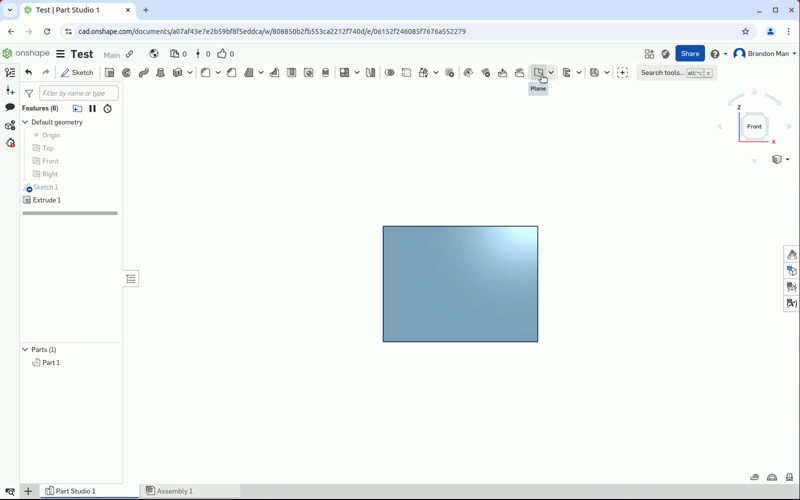
click(541, 75)
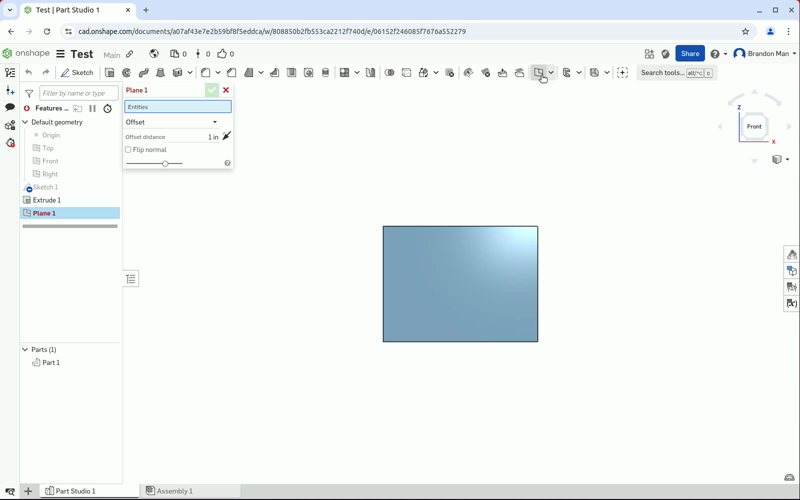
mouse_move(73, 163)
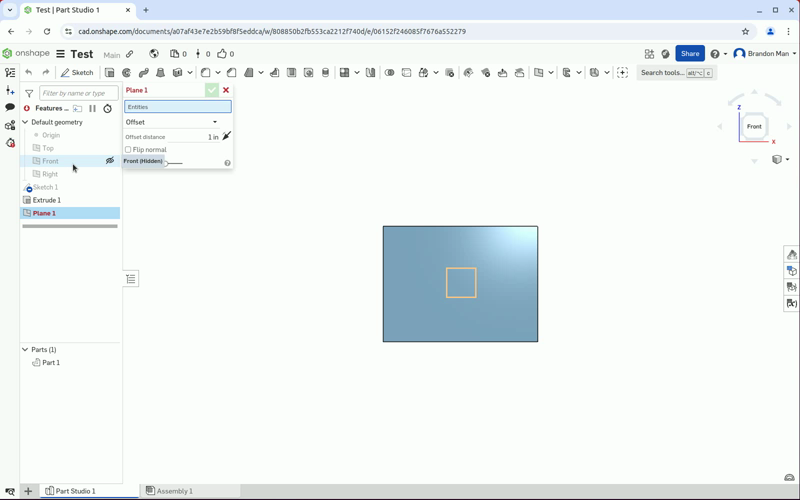
click(73, 163)
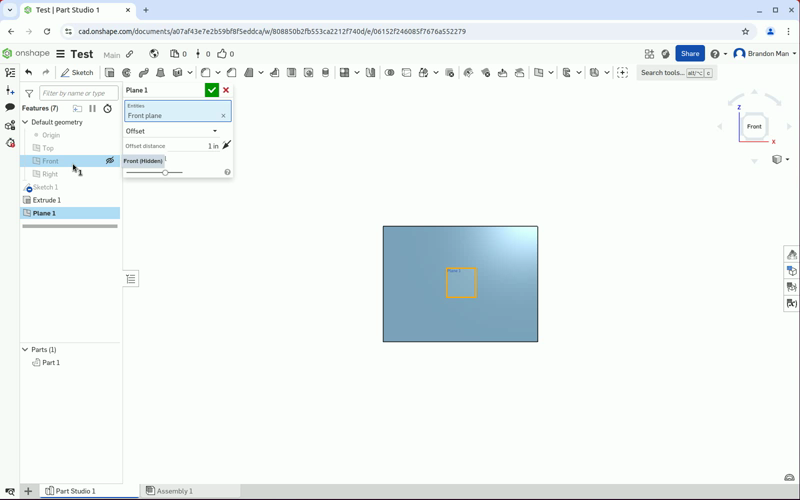
key(tab, 2)
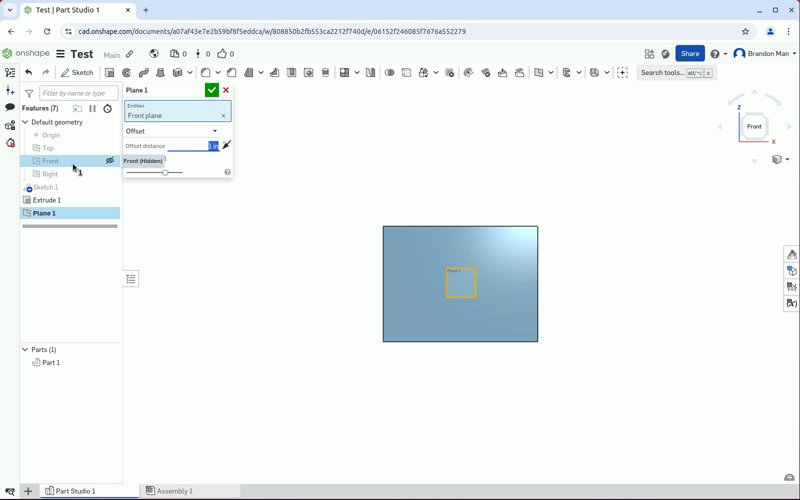
text(0.246)
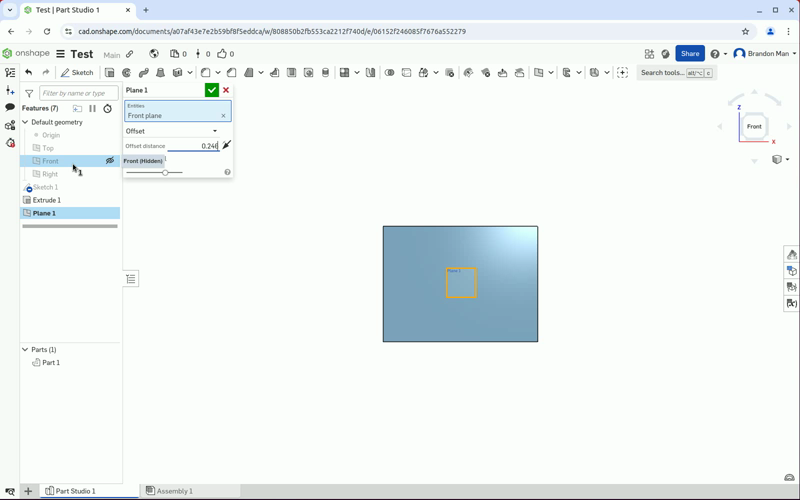
key(enter, 2)
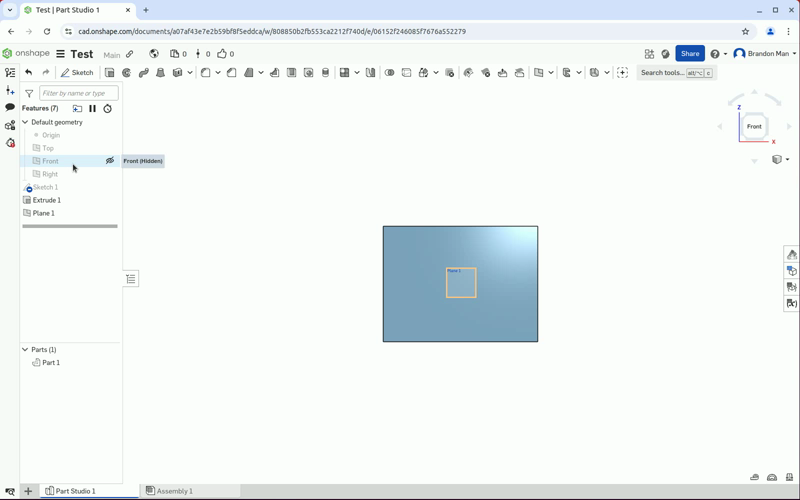
key(shift+s)
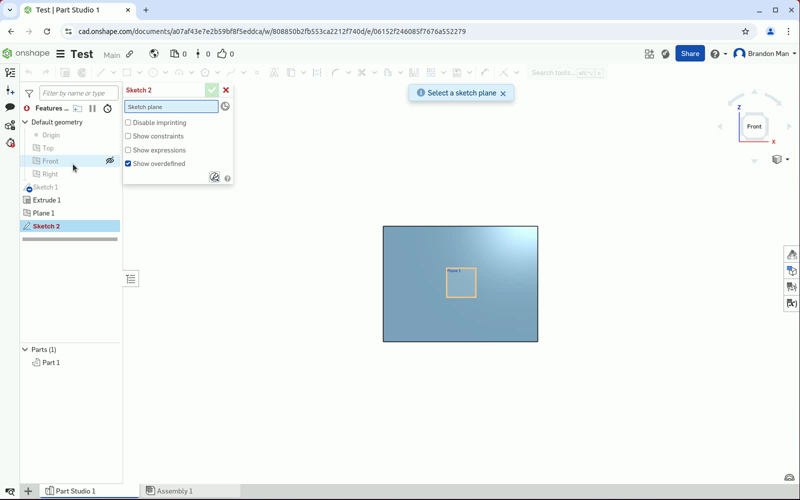
mouse_move(73, 215)
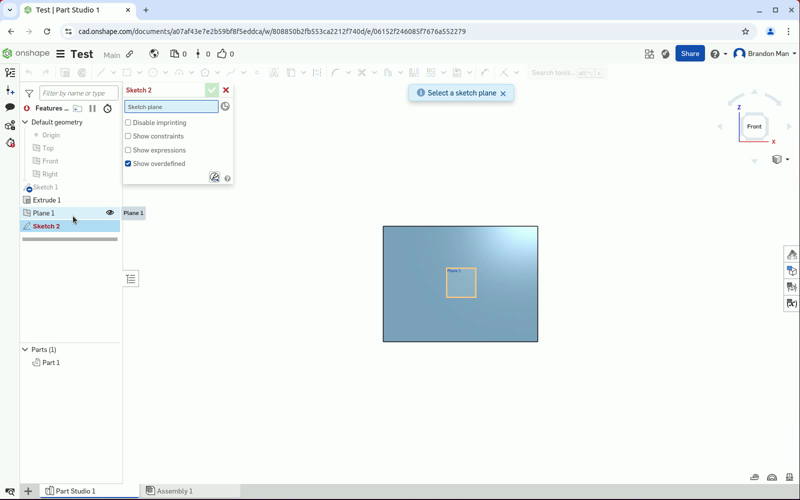
click(73, 215)
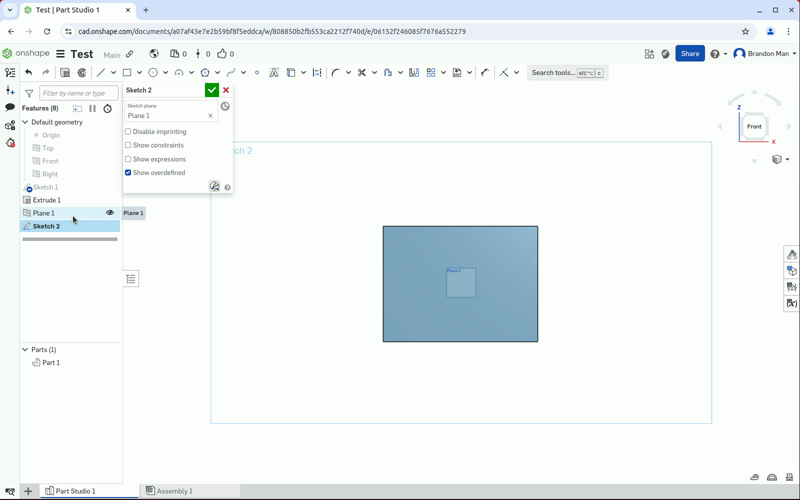
mouse_move(73, 352)
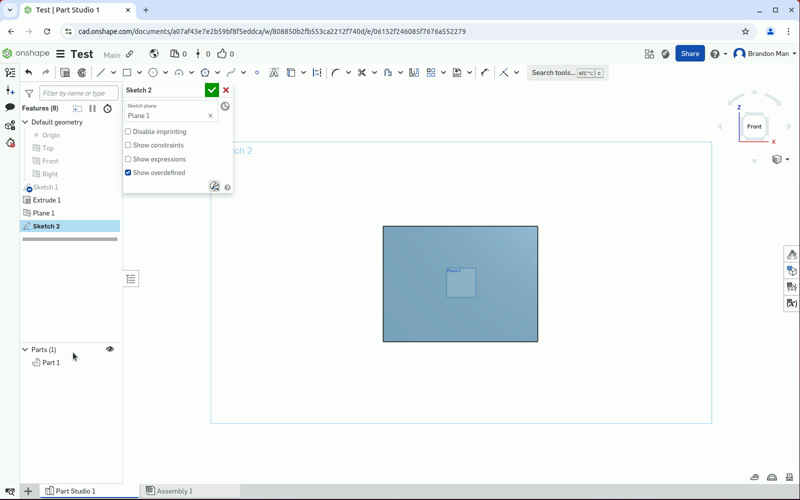
key(y)
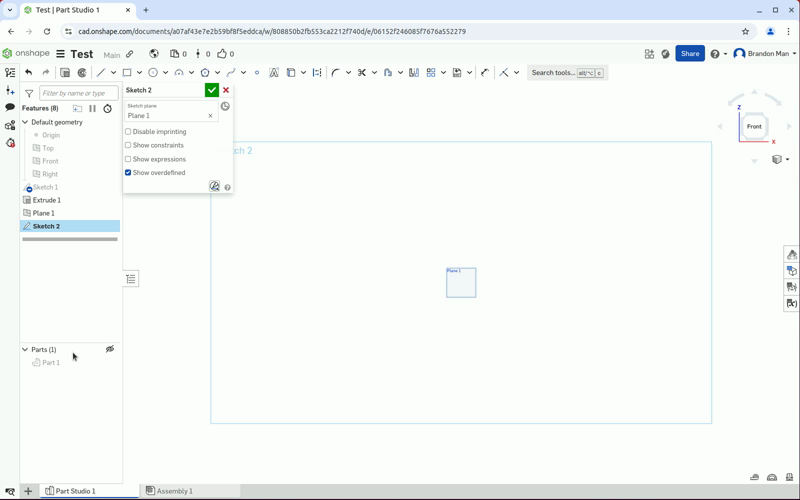
key(l)
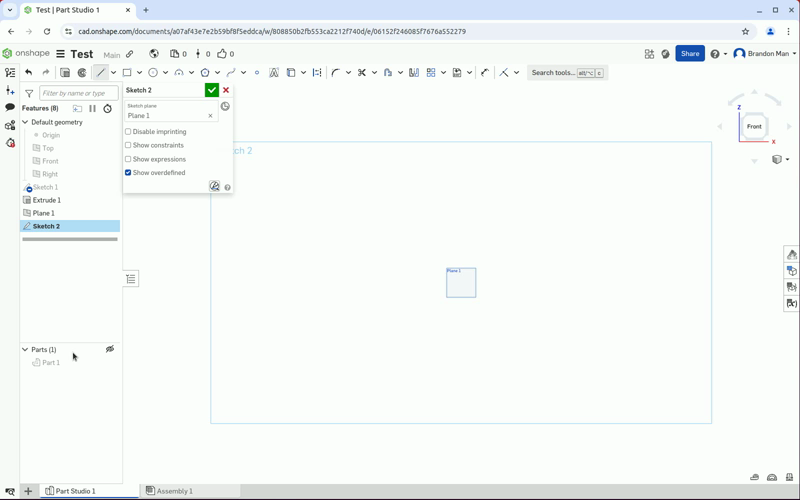
key_down(shift)
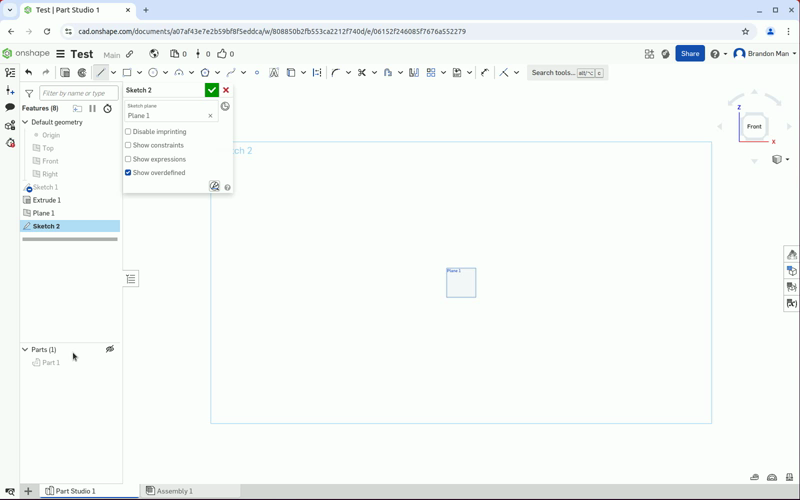
mouse_move(440, 318)
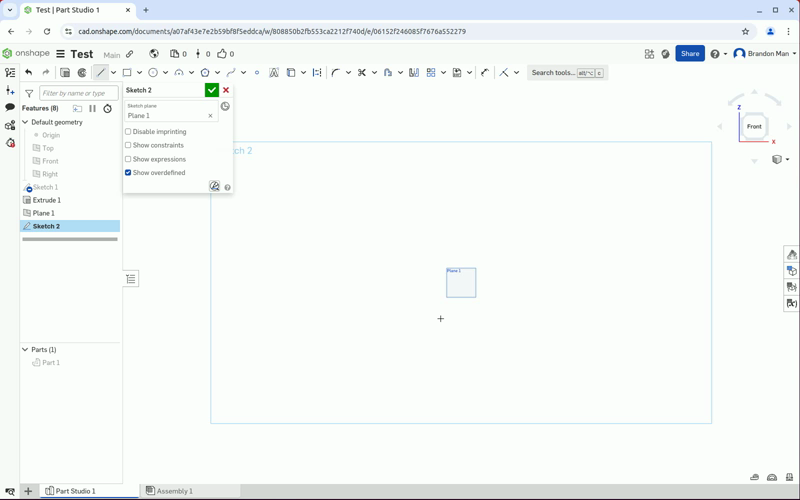
click(440, 318)
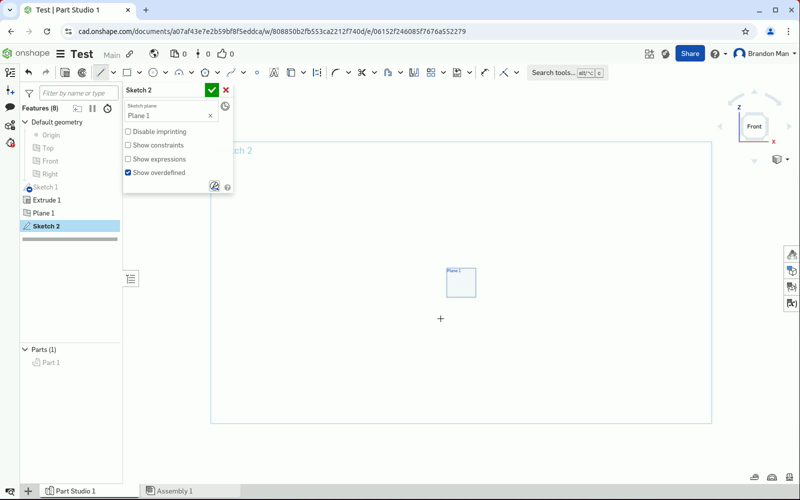
key_up(shift)
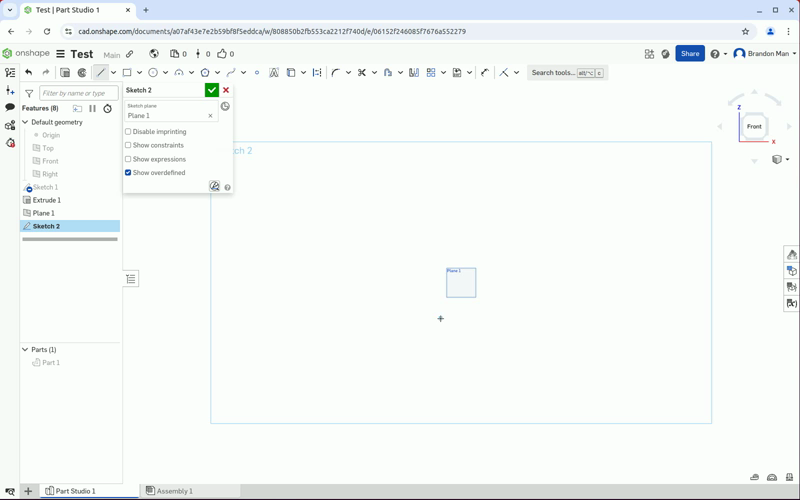
key_down(shift)
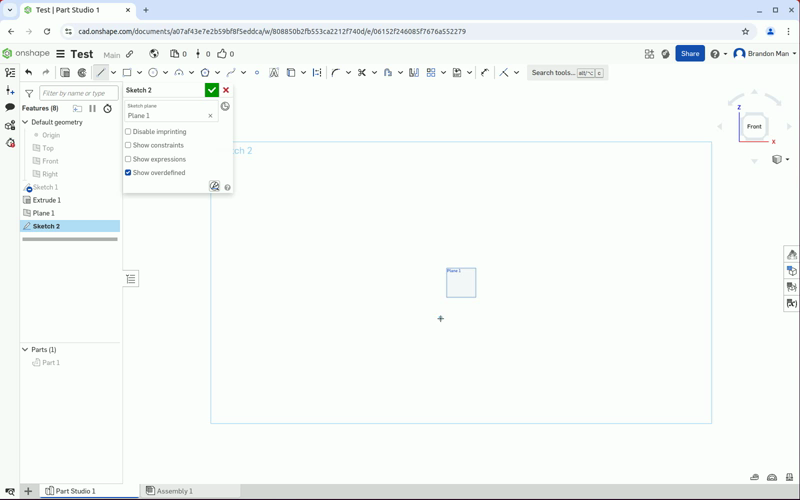
mouse_move(470, 318)
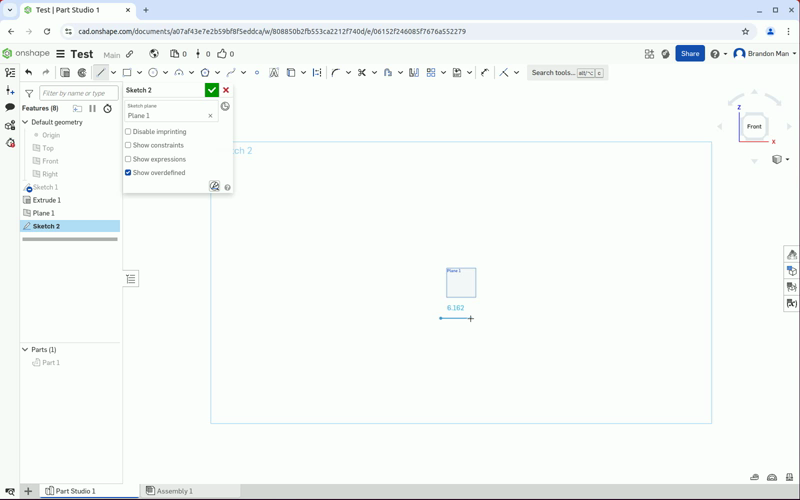
mouse_move(480, 318)
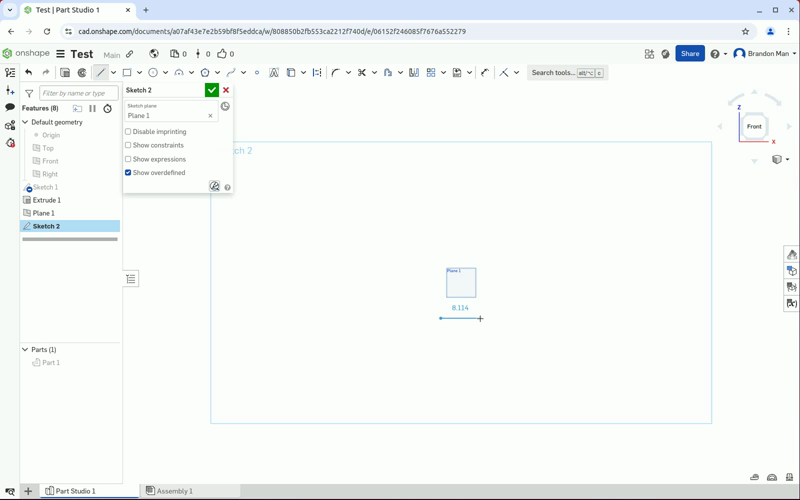
click(480, 318)
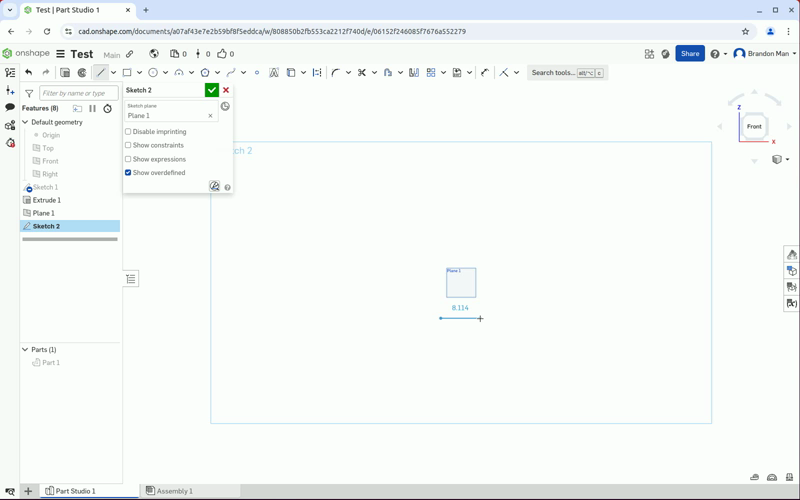
key_up(shift)
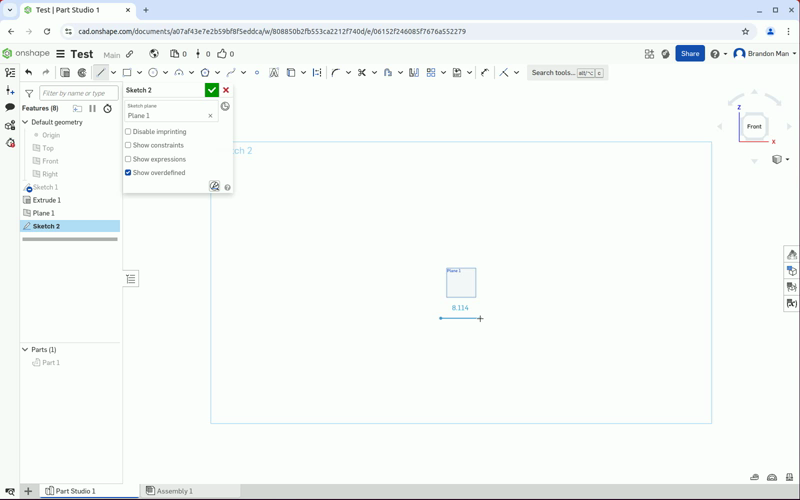
key_down(shift)
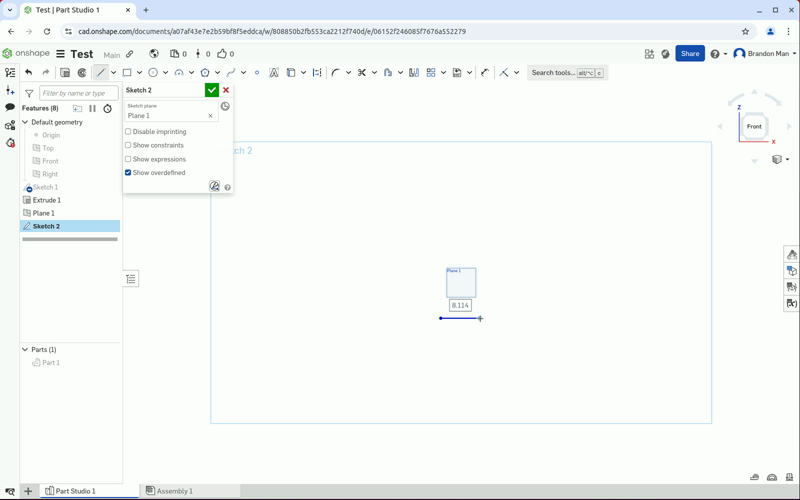
mouse_move(480, 247)
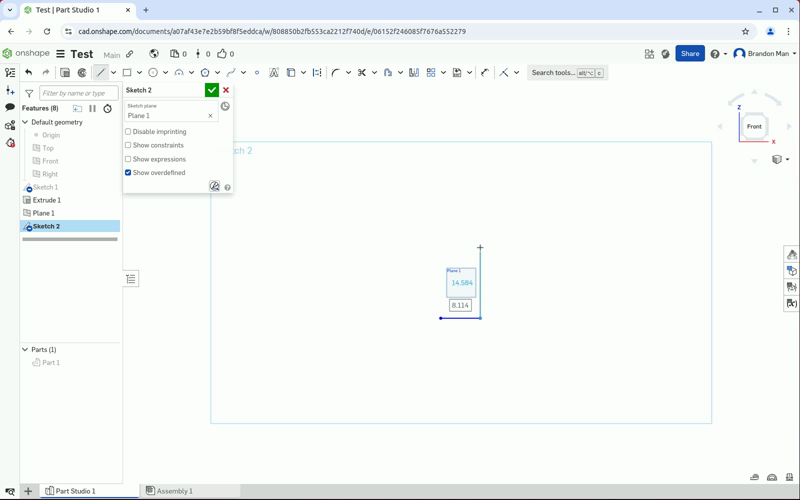
click(480, 247)
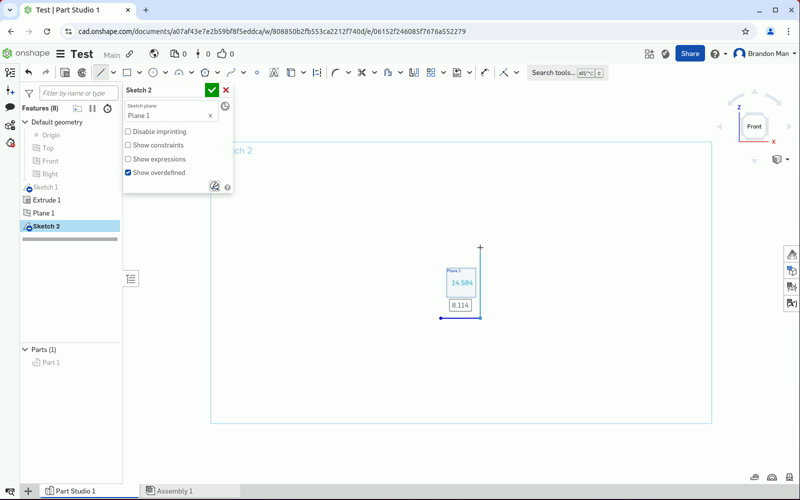
key_up(shift)
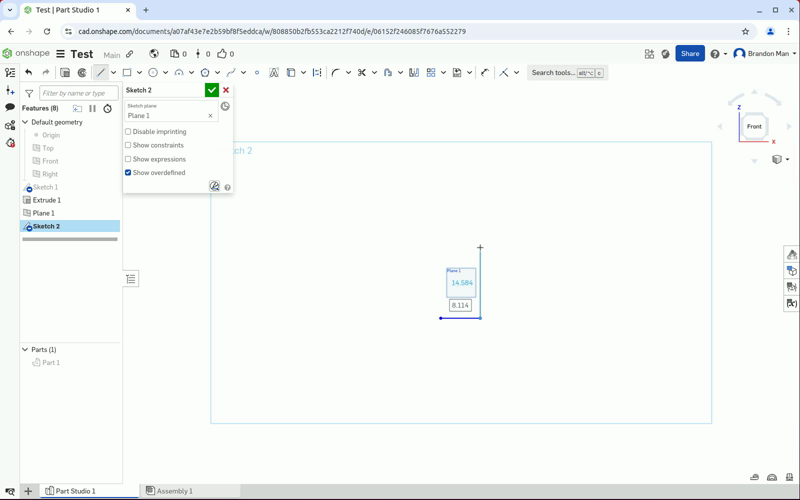
key_down(shift)
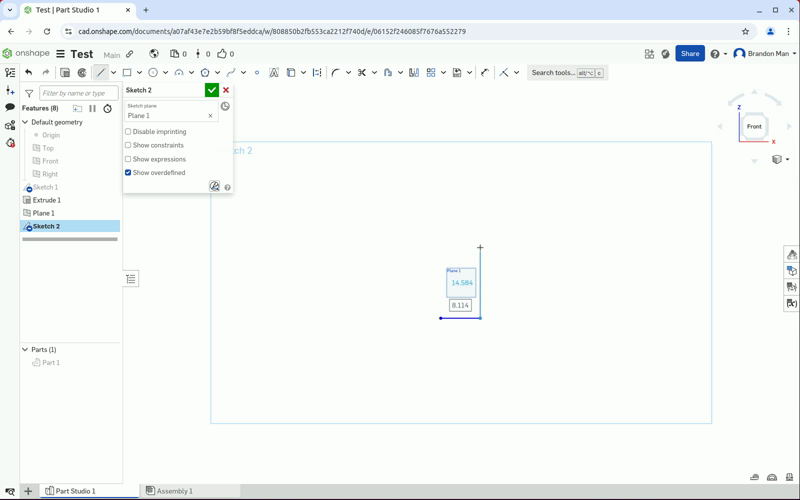
mouse_move(510, 247)
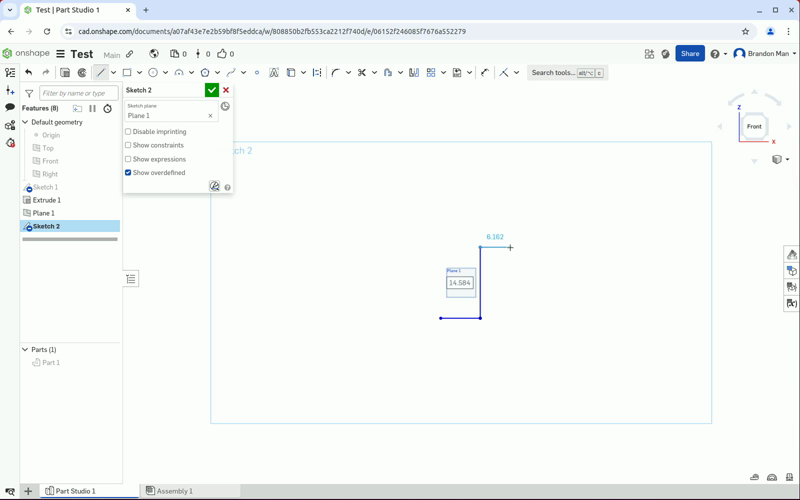
mouse_move(440, 247)
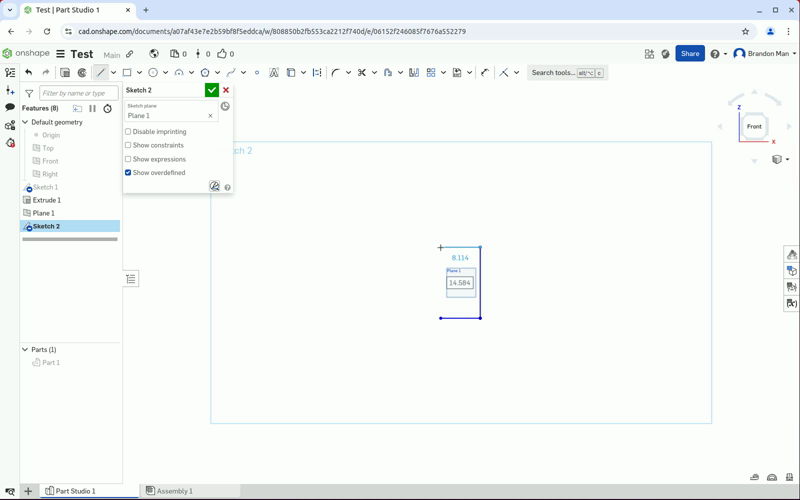
click(440, 247)
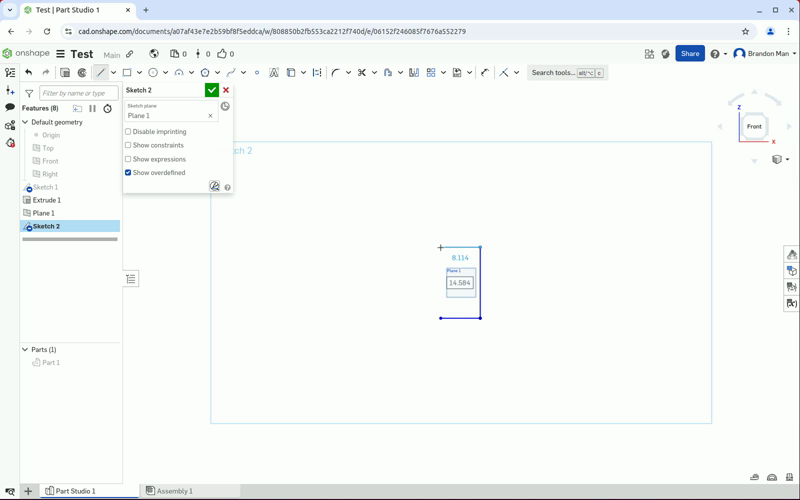
key_up(shift)
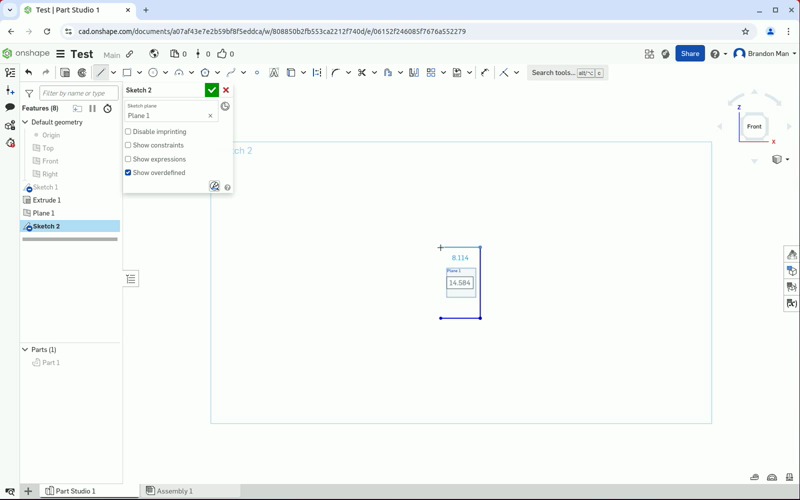
key_down(shift)
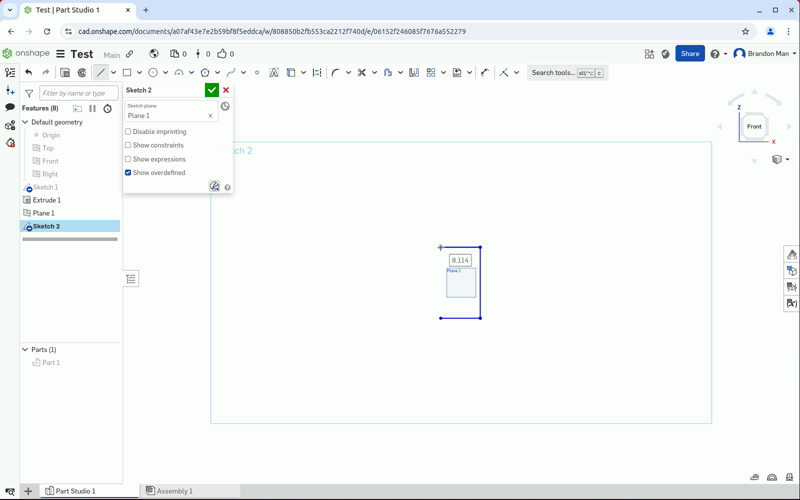
mouse_move(440, 318)
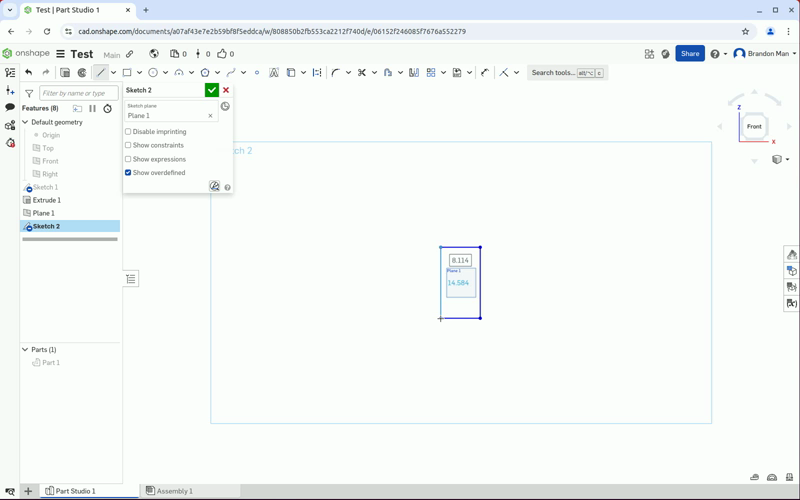
key_up(shift)
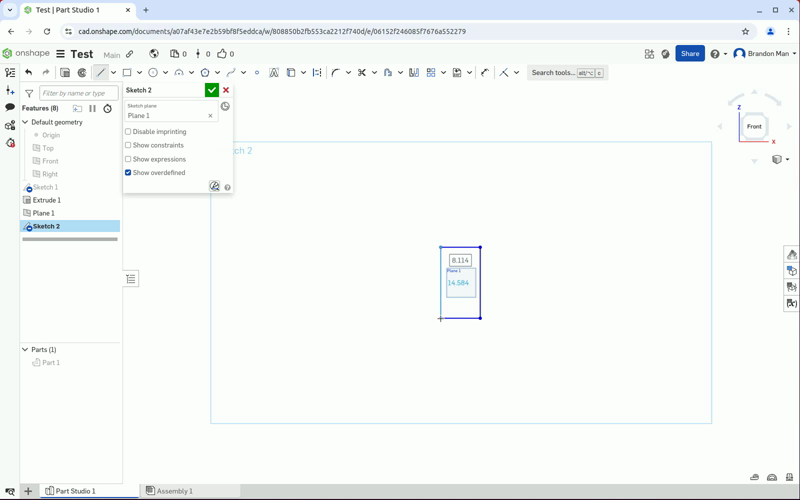
click(440, 318)
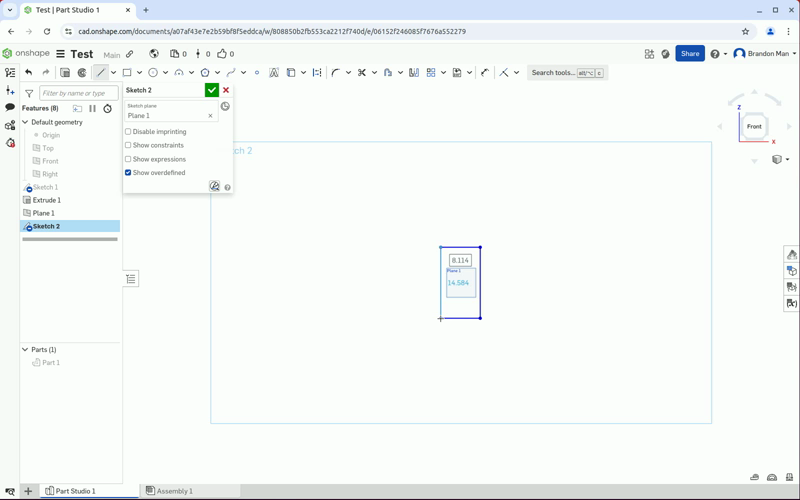
key(esc)
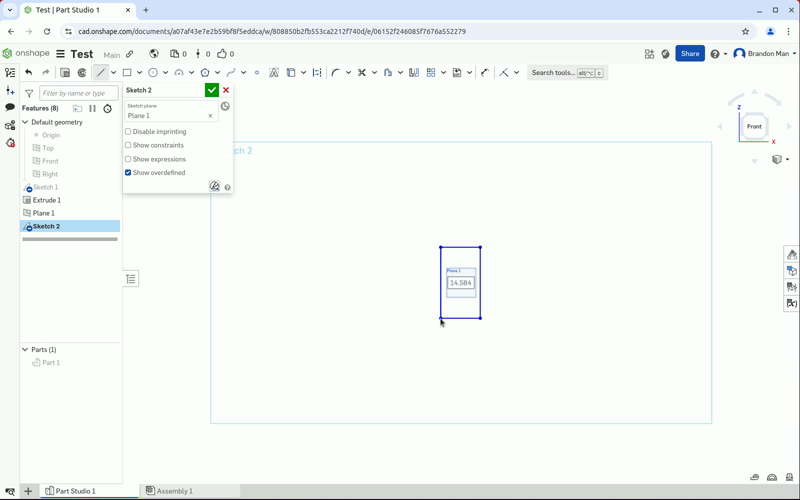
mouse_move(471, 283)
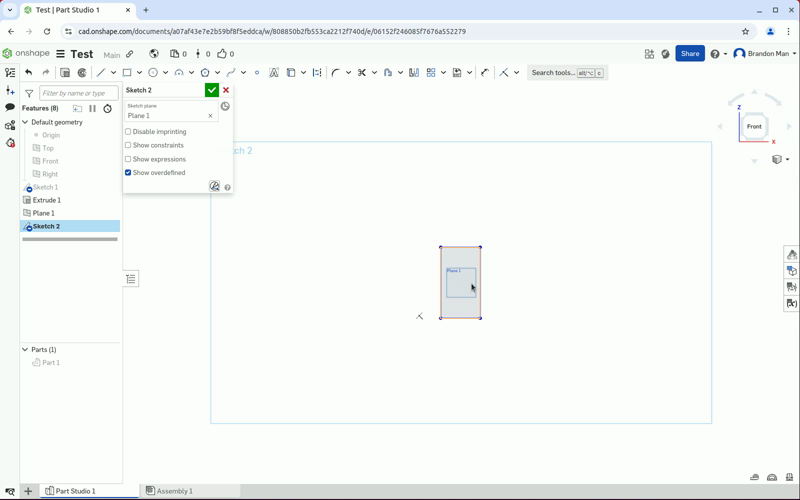
click(471, 283)
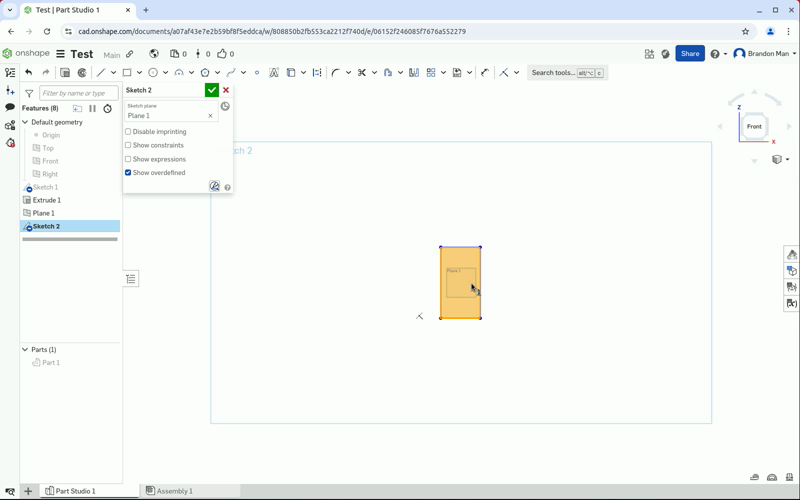
mouse_move(73, 352)
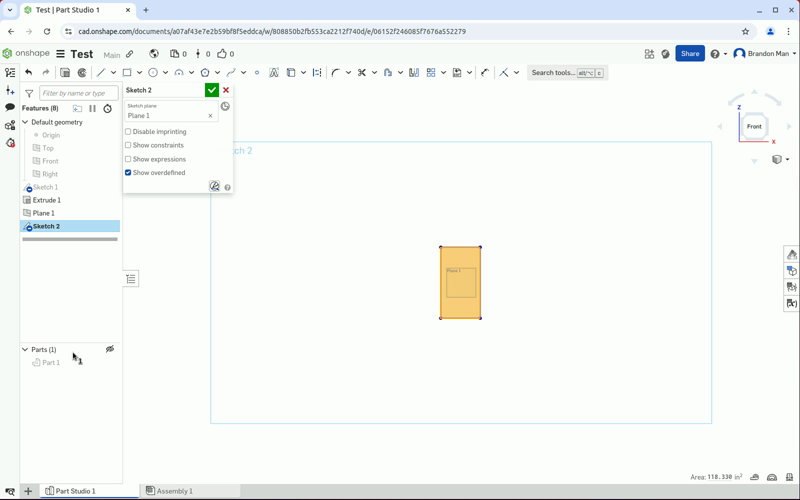
key(shift+y)
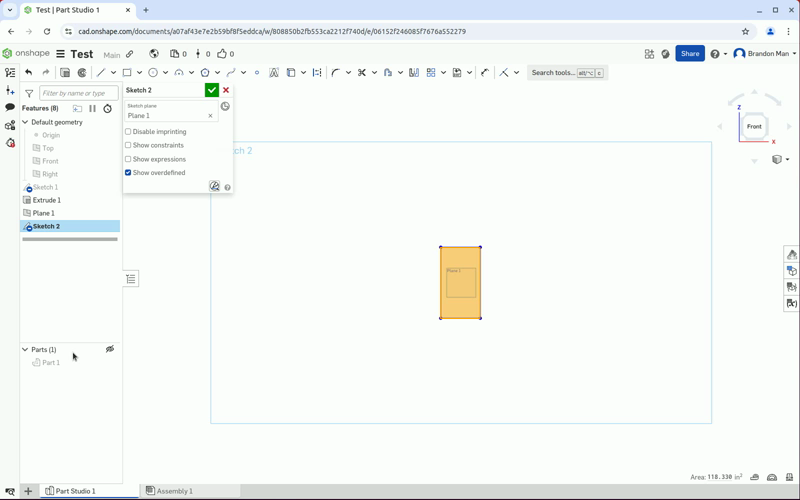
key(shift+e)
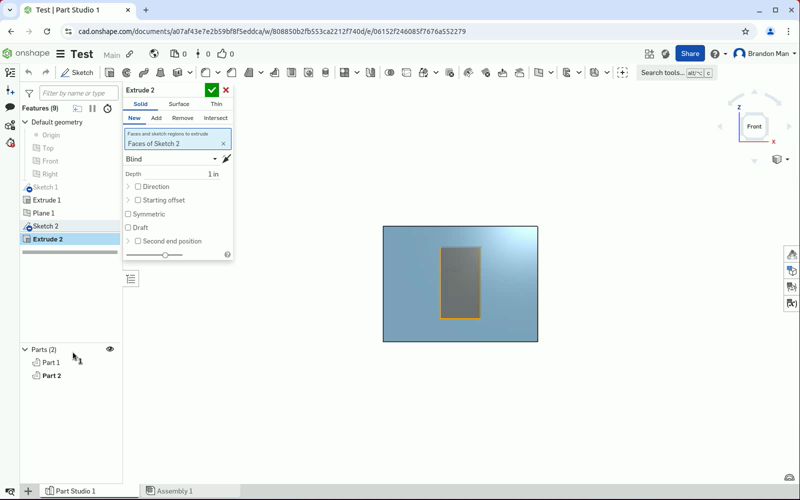
mouse_move(143, 106)
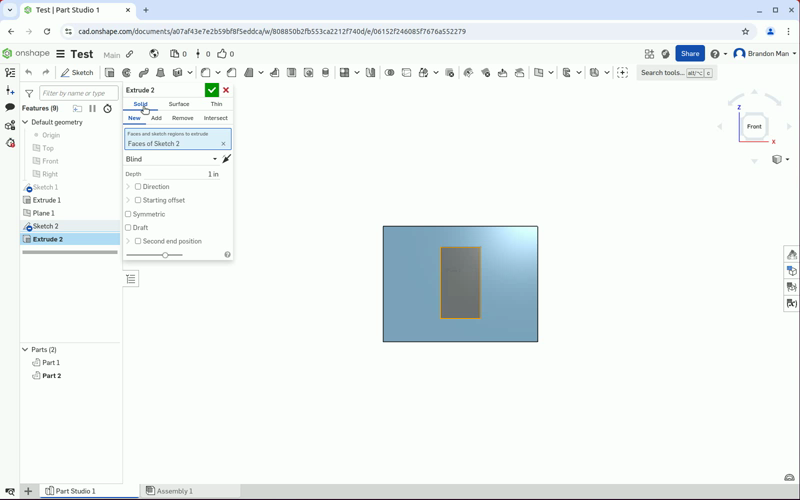
click(143, 106)
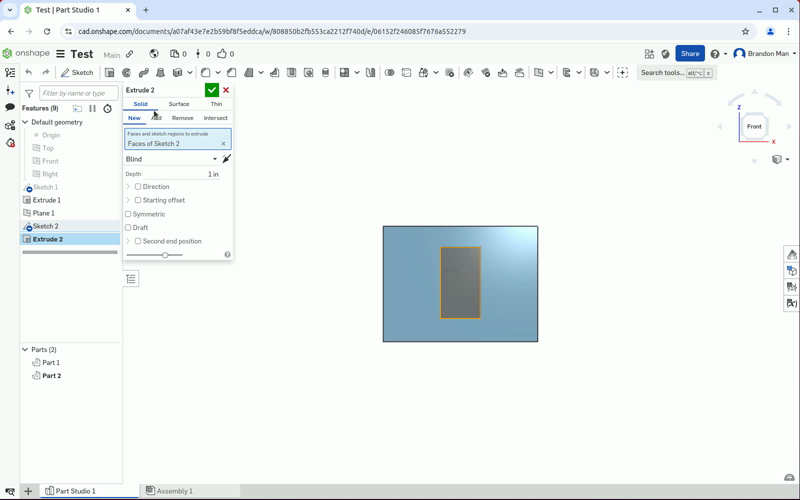
mouse_move(186, 120)
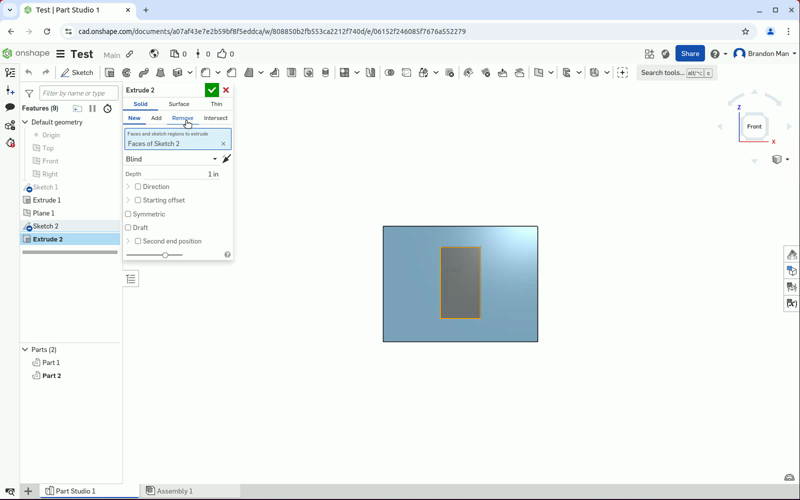
click(186, 120)
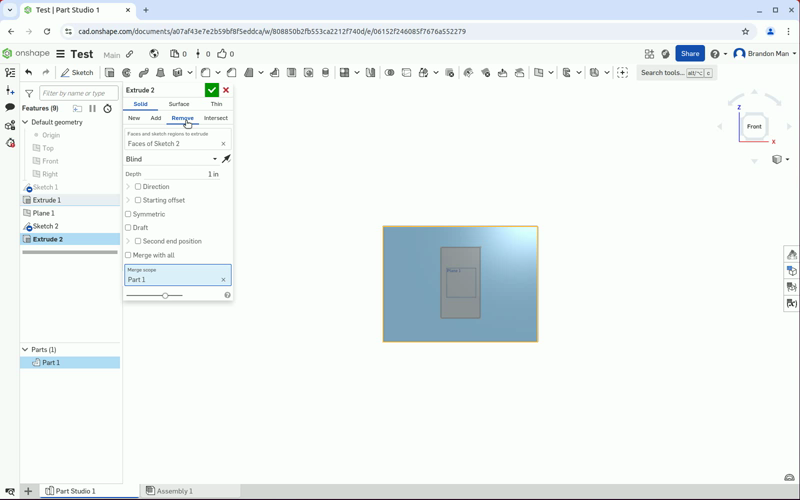
key(tab, 4)
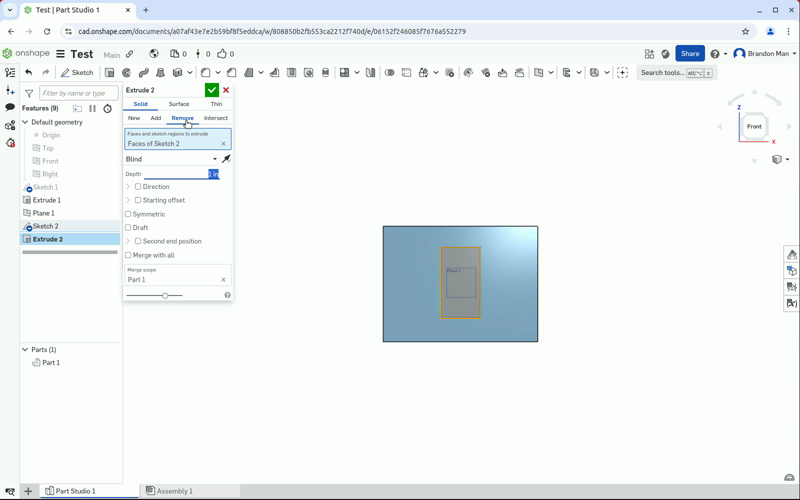
text(0.241)
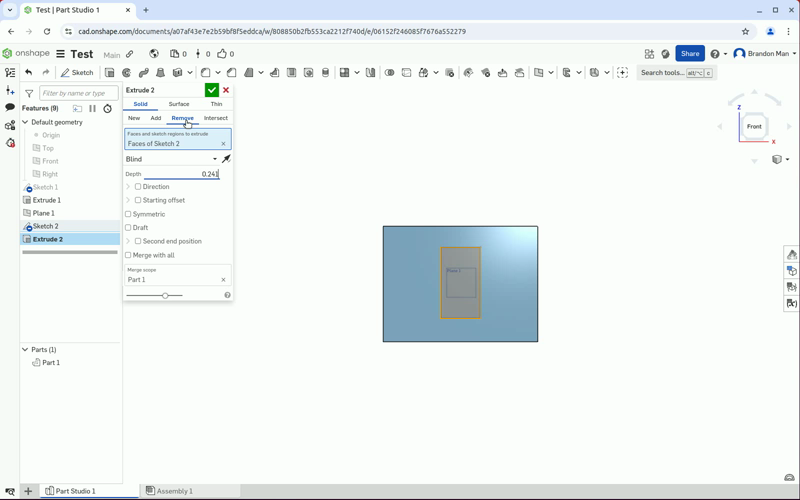
key(tab, 6)
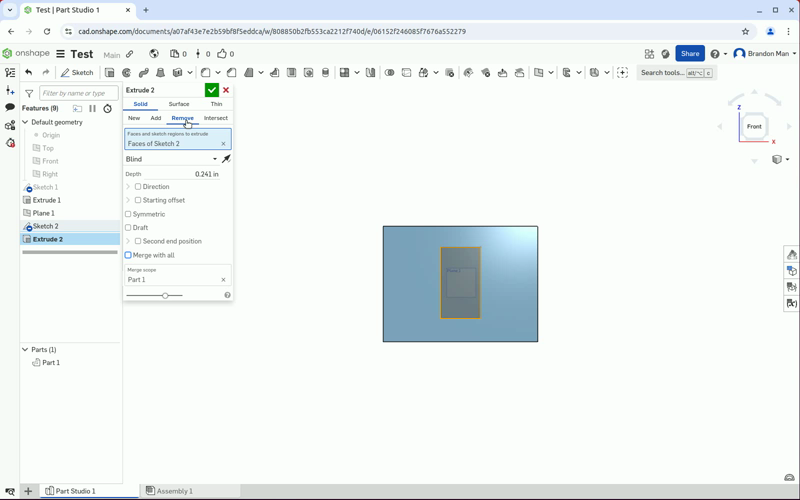
key(space)
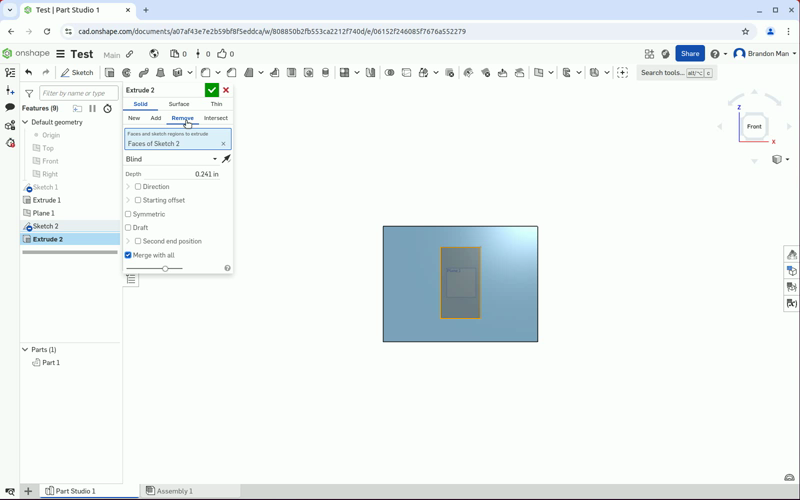
key(enter)
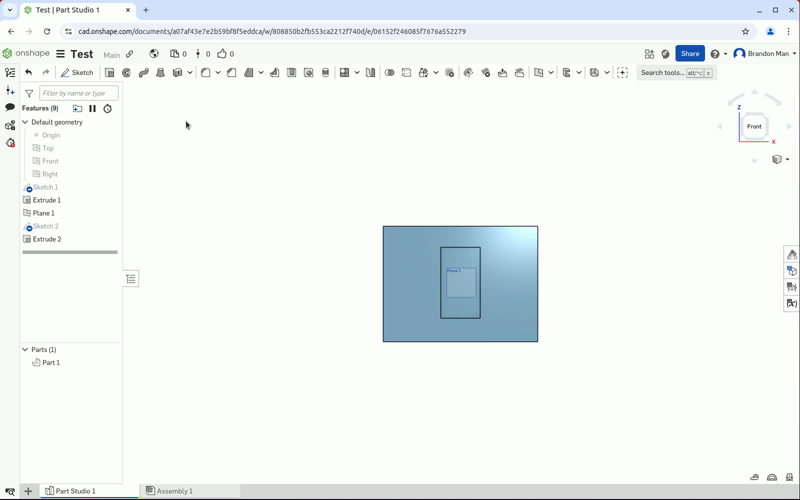
key(shift+h)
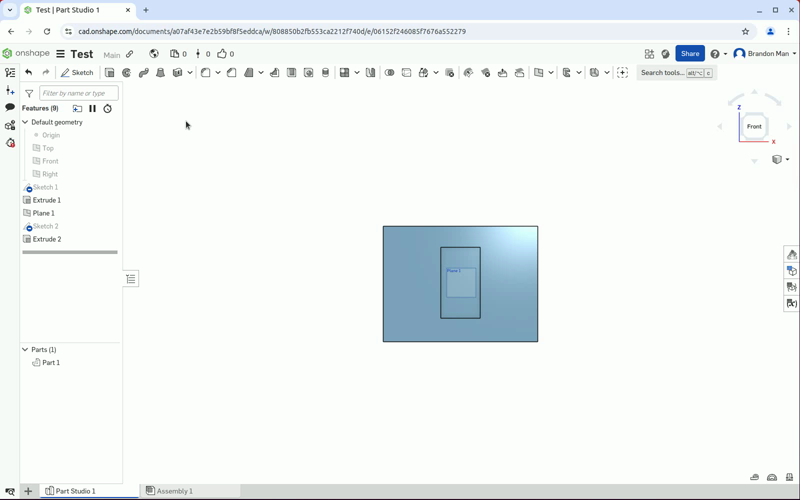
key(shift+h)
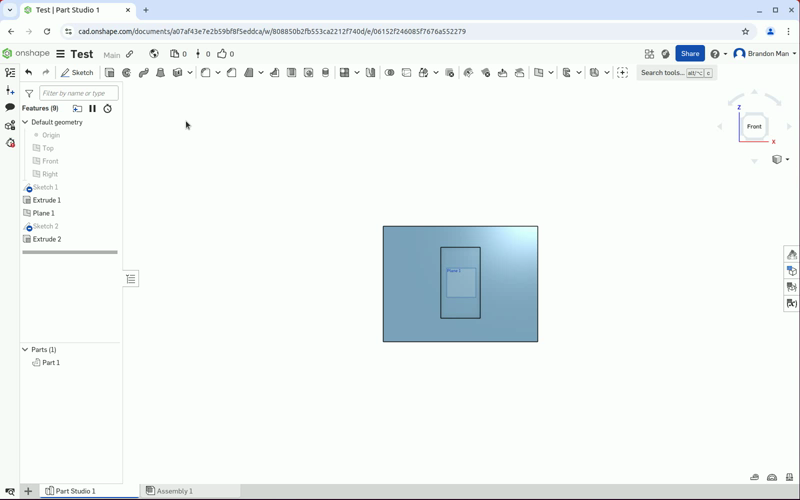
mouse_move(73, 189)
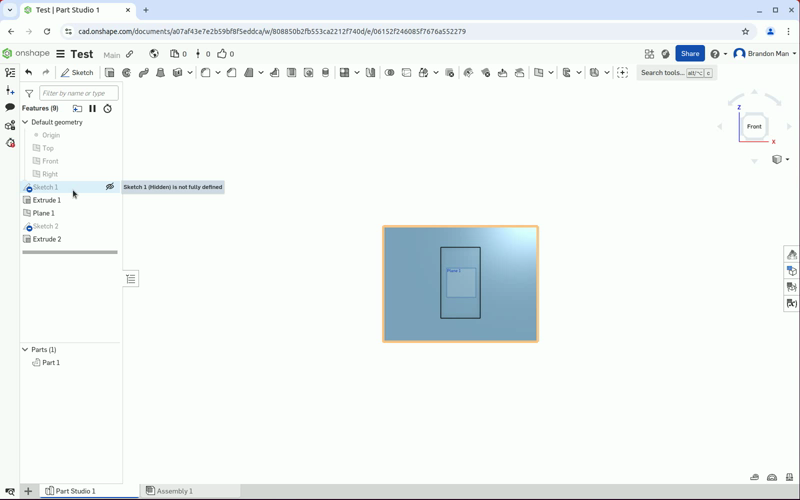
click(73, 189)
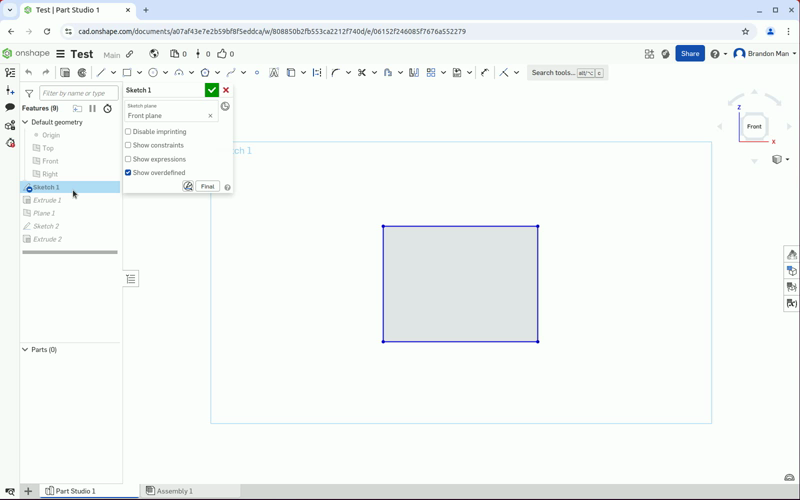
mouse_move(229, 92)
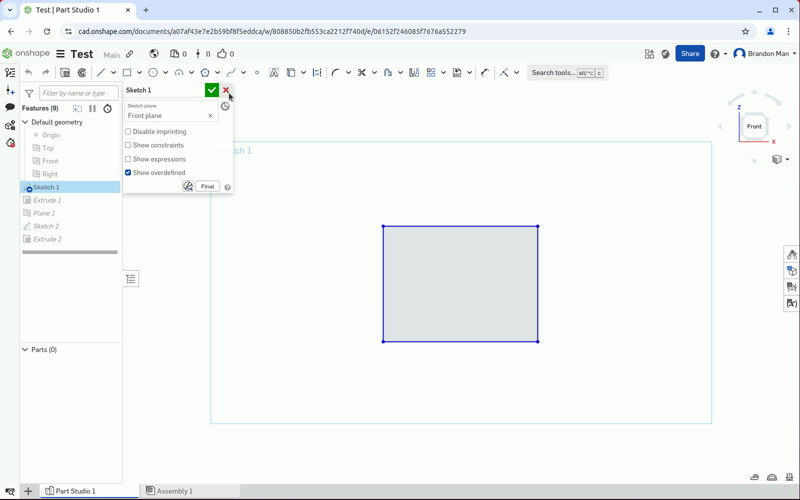
click(229, 92)
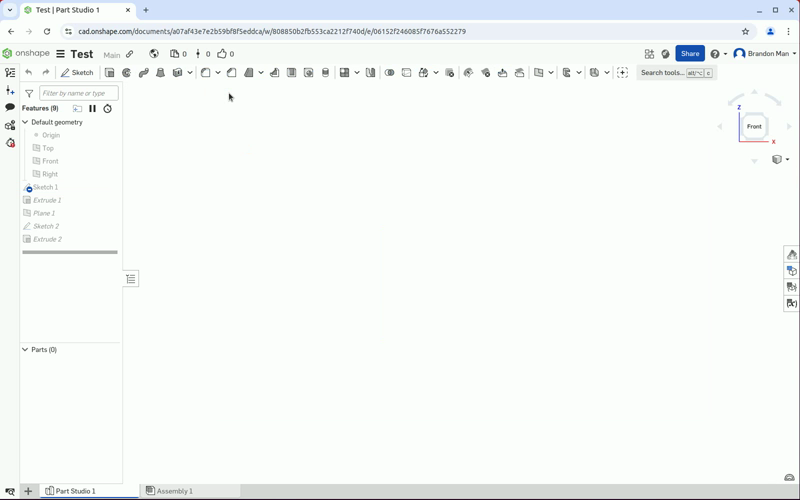
key(shift+s)
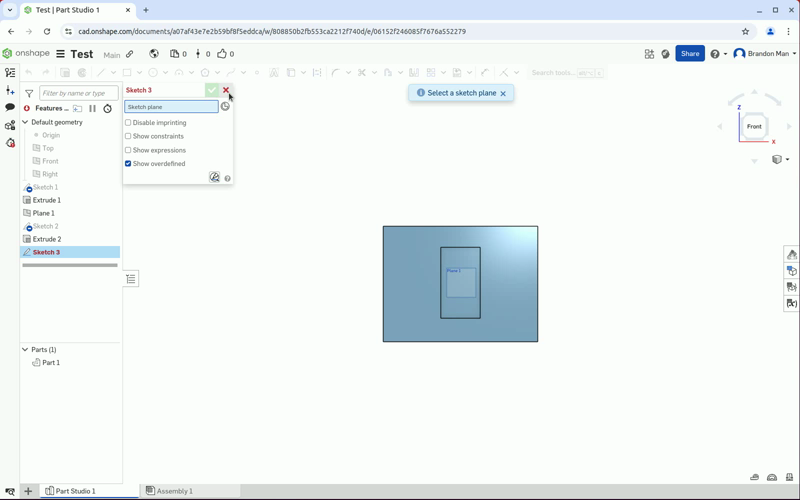
mouse_move(73, 215)
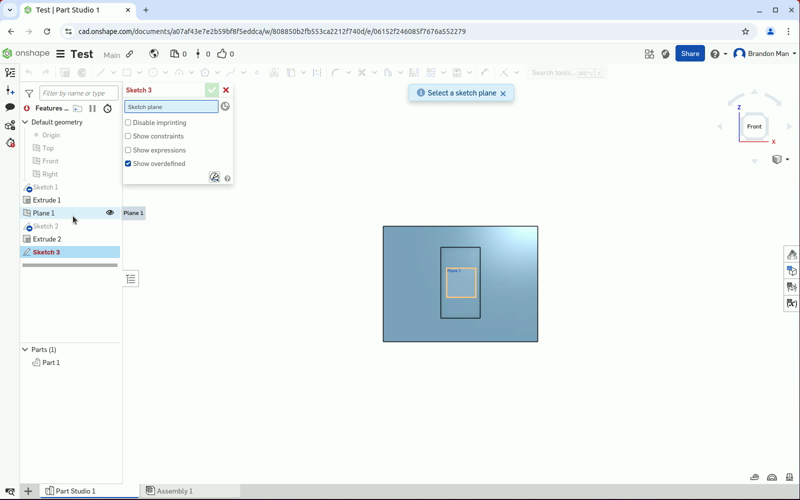
click(73, 215)
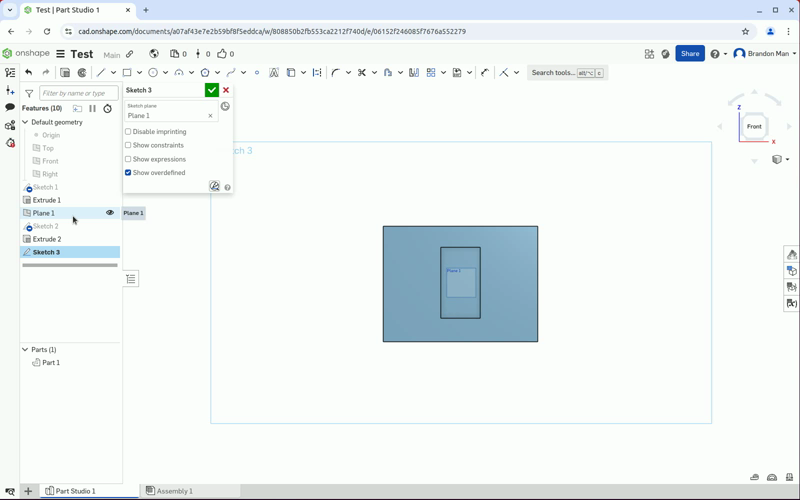
mouse_move(73, 352)
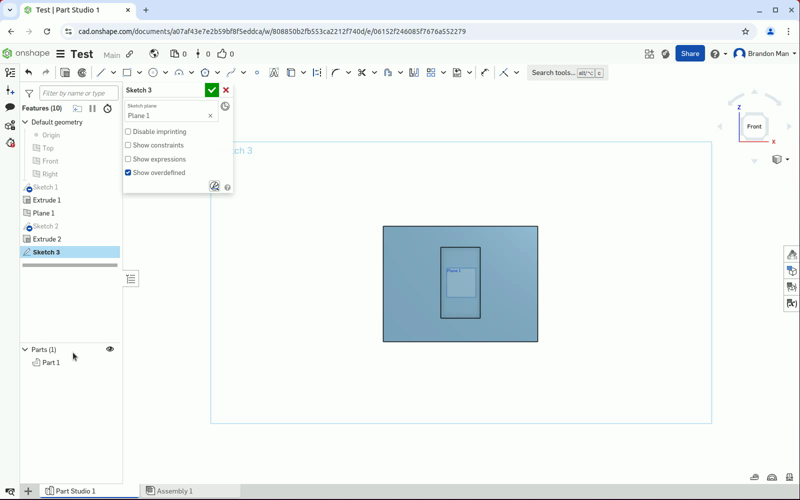
key(y)
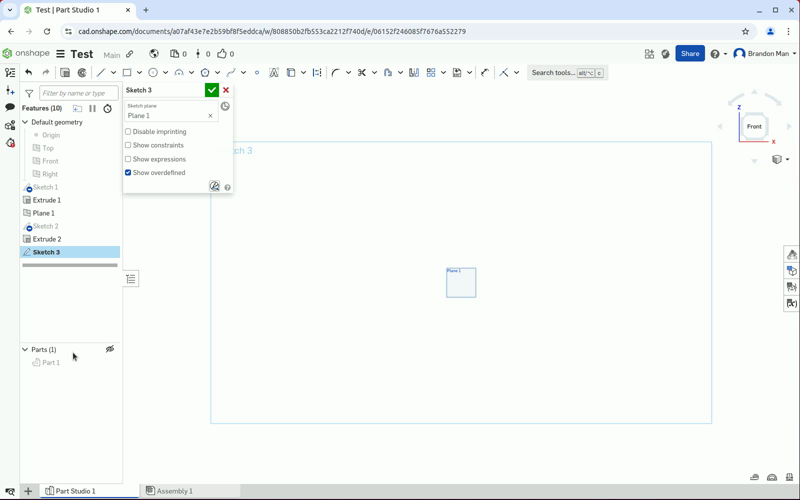
key(l)
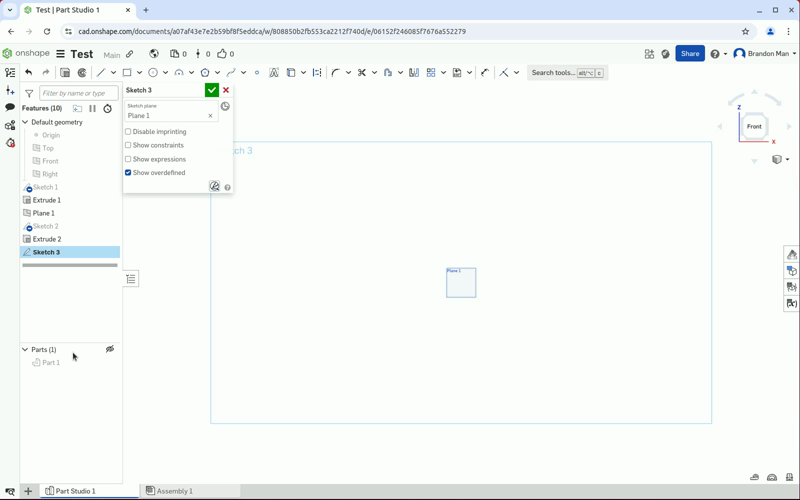
key_down(shift)
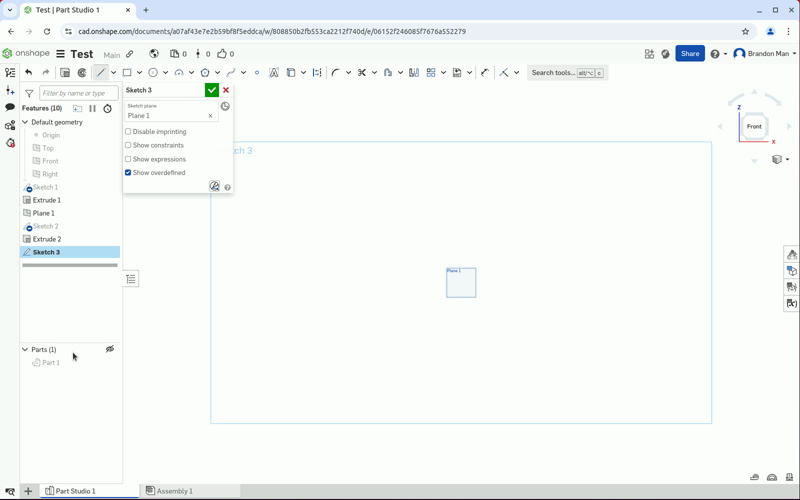
mouse_move(383, 395)
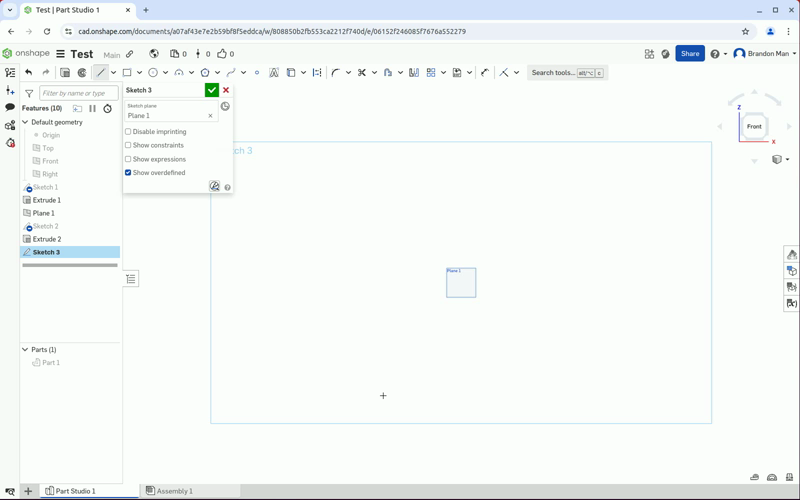
click(383, 395)
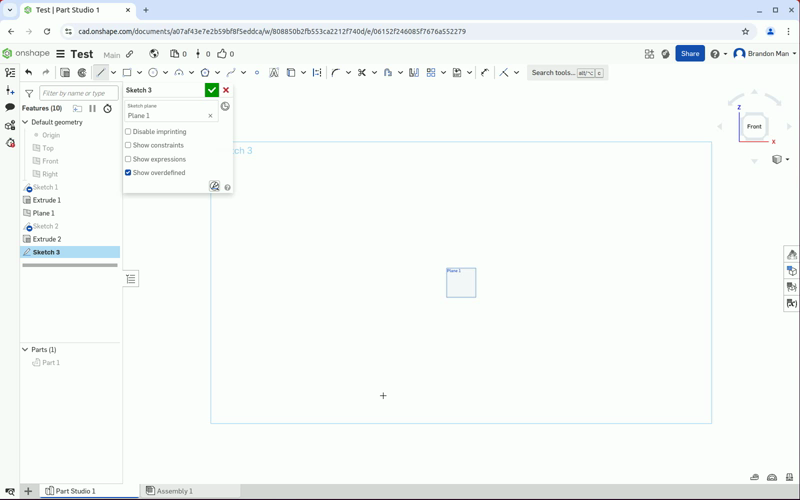
key_up(shift)
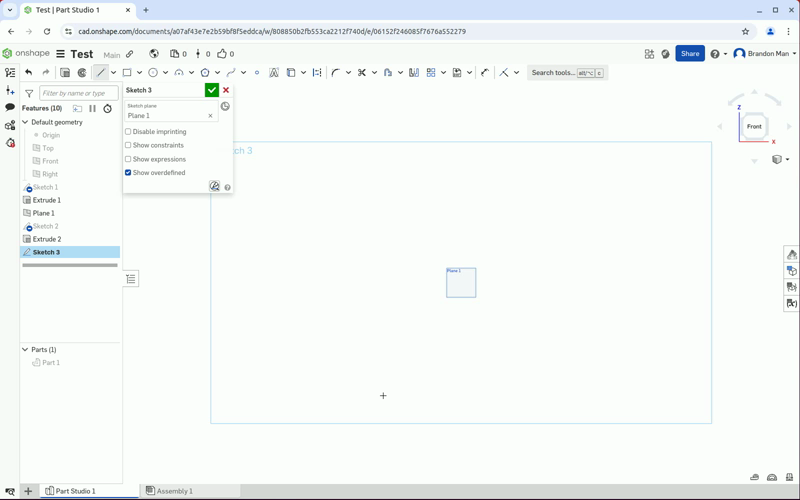
key_down(shift)
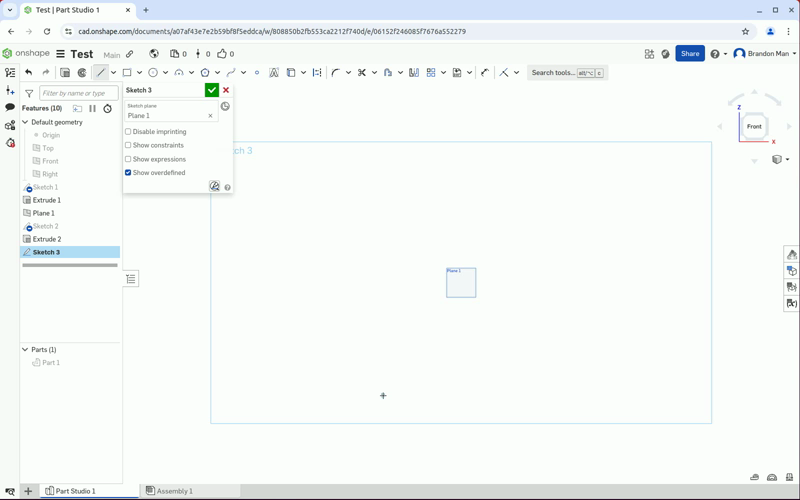
mouse_move(537, 395)
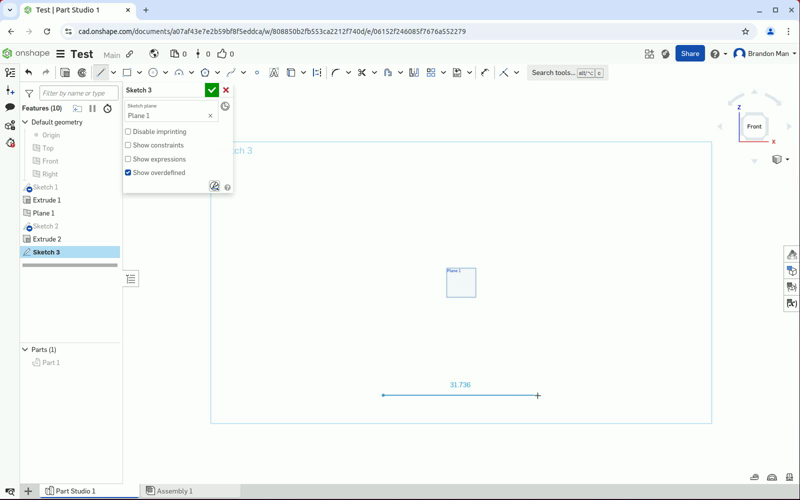
click(537, 395)
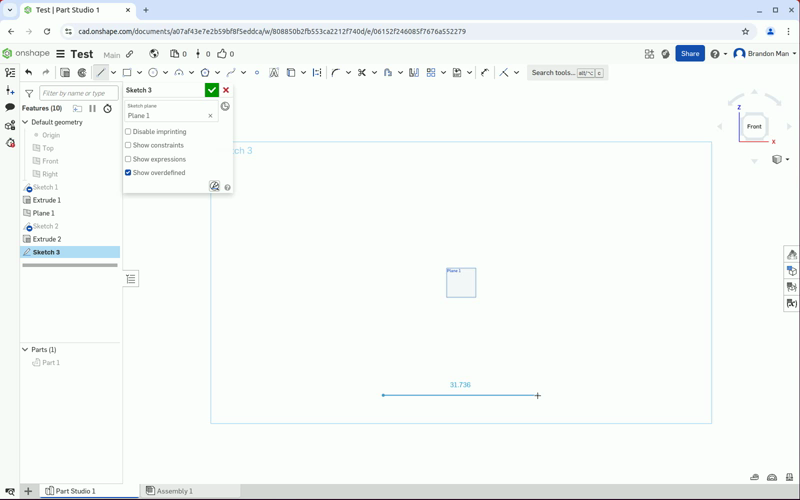
key_up(shift)
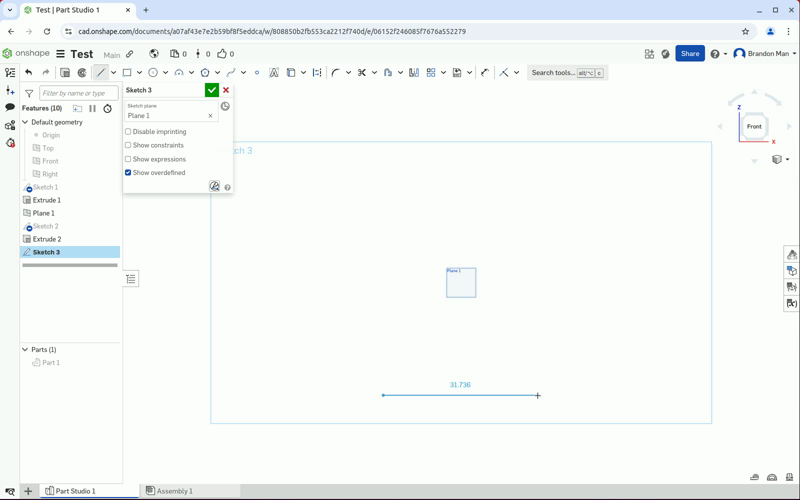
key_down(shift)
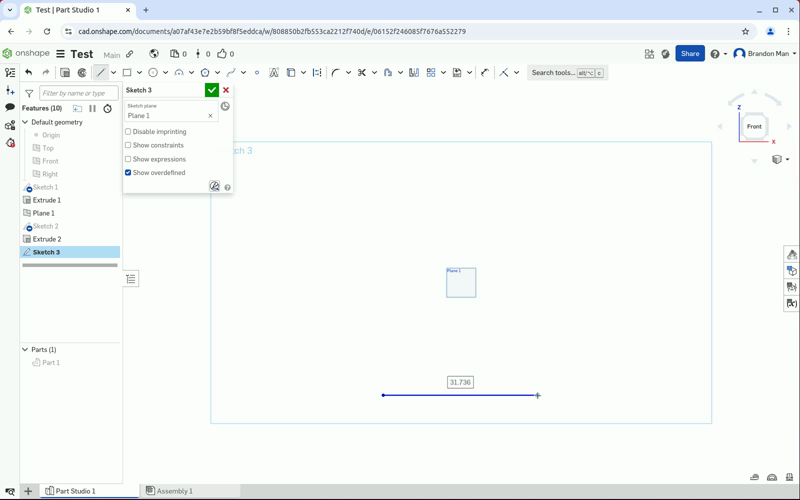
mouse_move(567, 395)
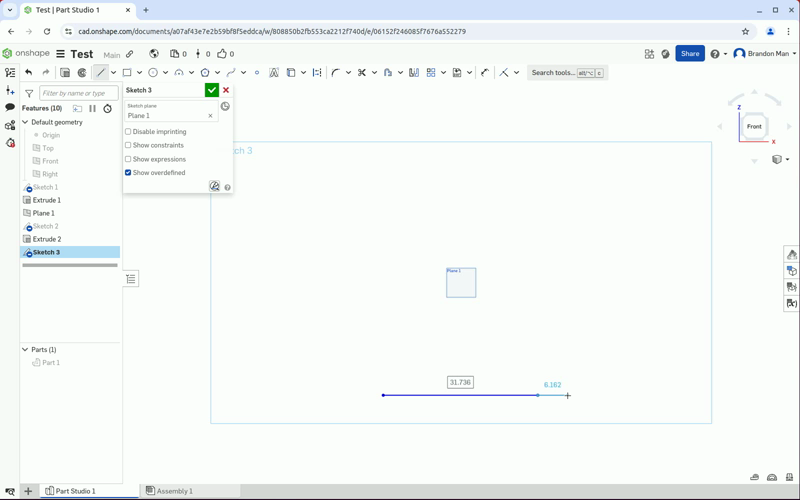
mouse_move(537, 341)
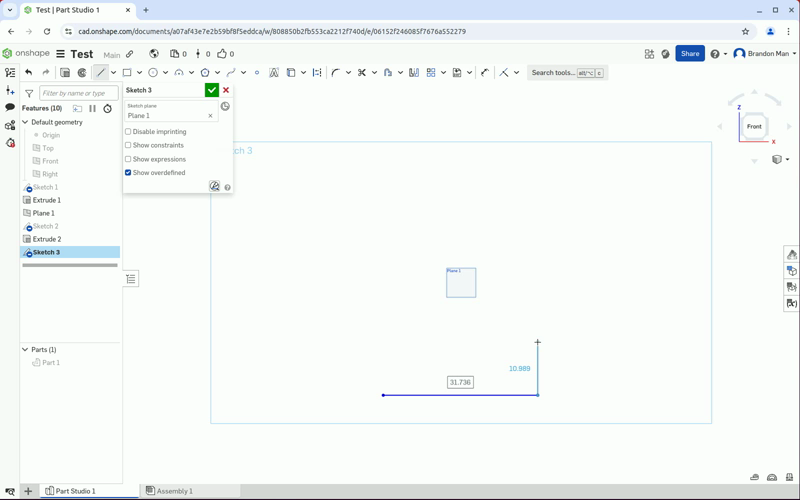
click(537, 341)
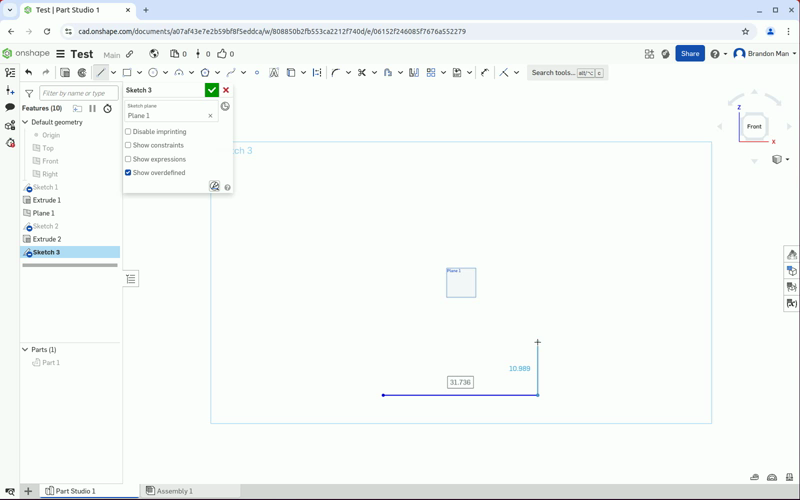
key_up(shift)
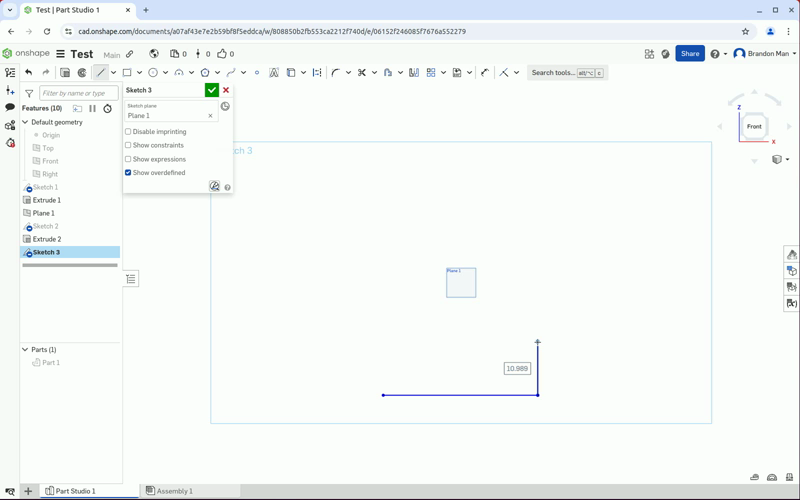
key_down(shift)
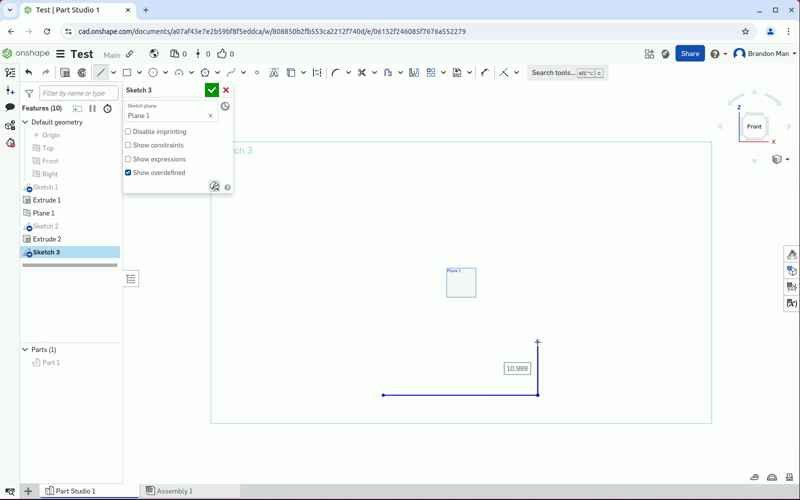
mouse_move(383, 341)
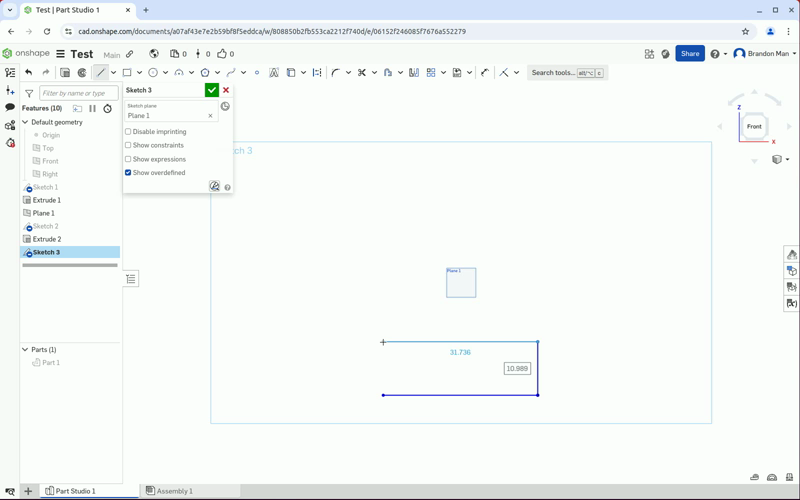
click(383, 341)
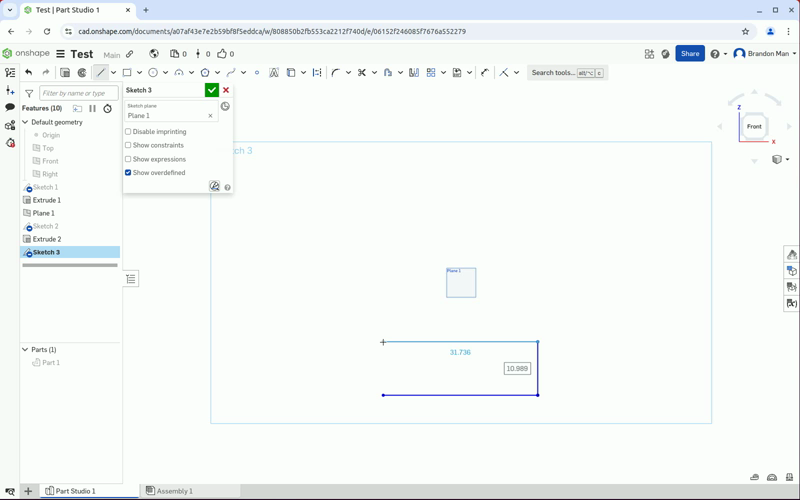
key_up(shift)
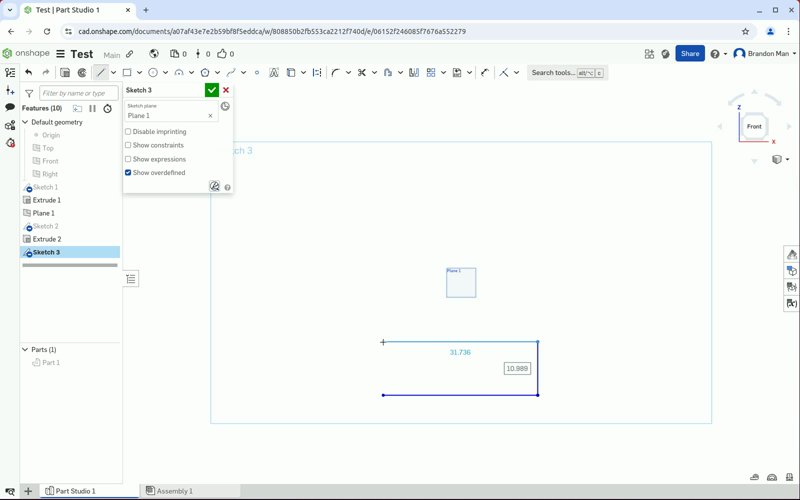
mouse_move(413, 341)
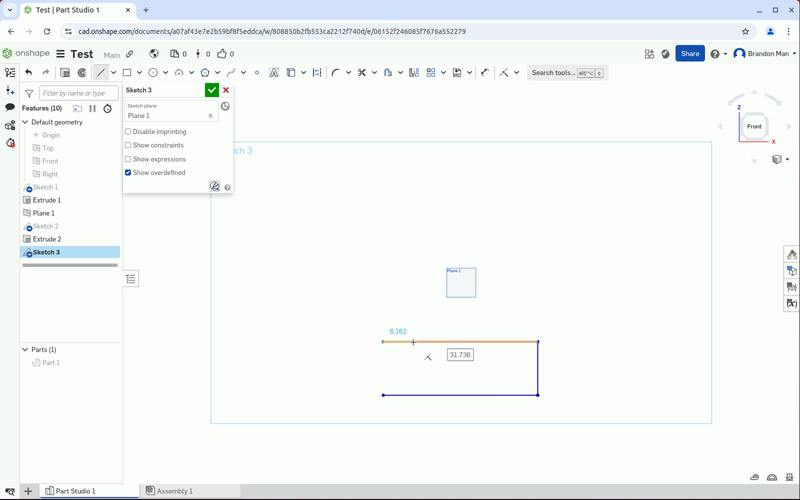
key_down(shift)
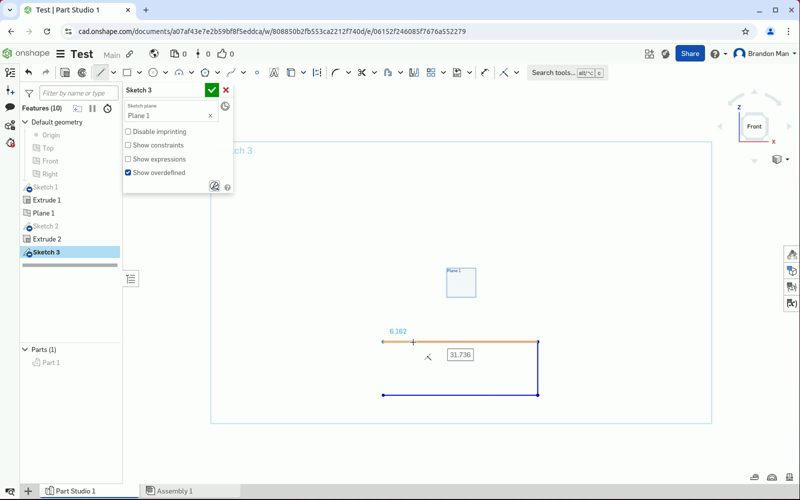
mouse_move(383, 395)
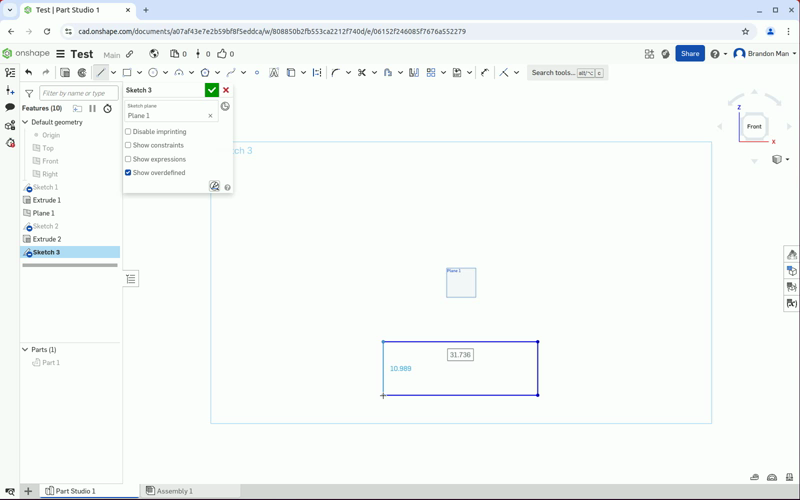
key_up(shift)
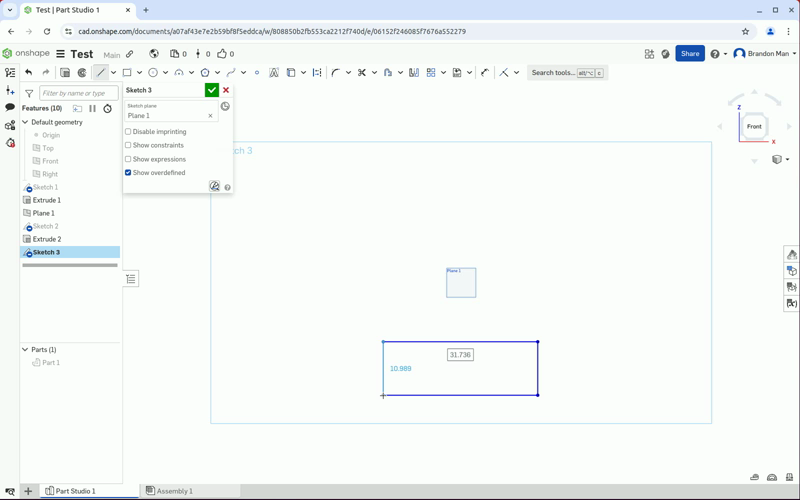
click(383, 395)
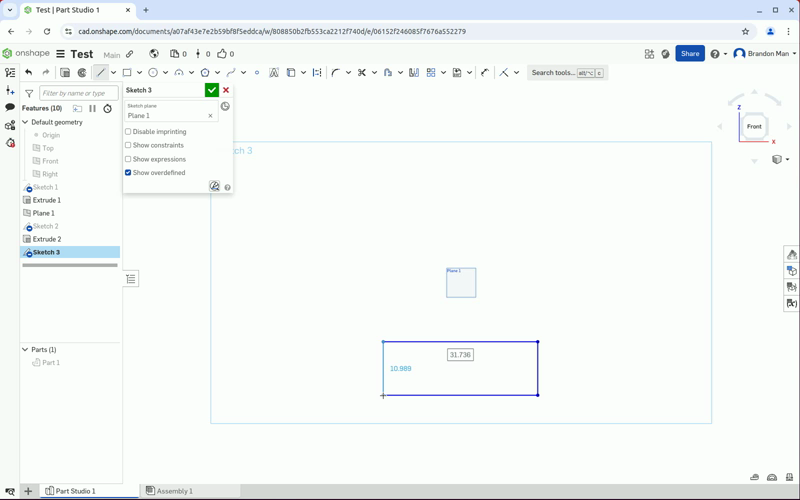
key(esc)
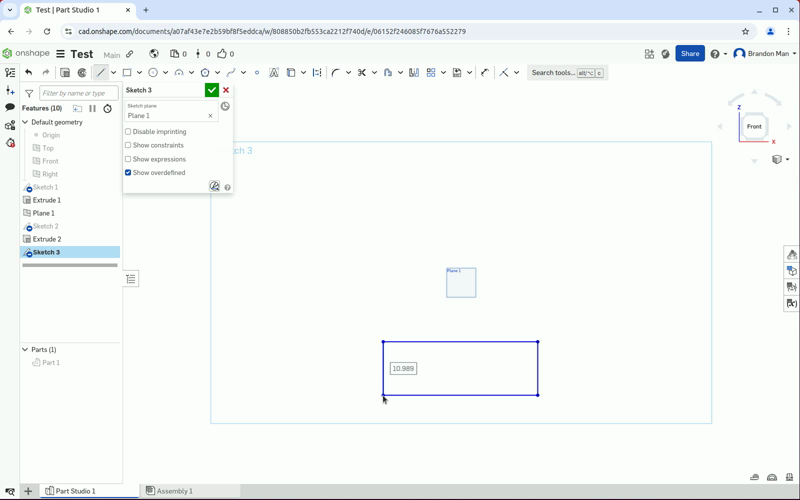
mouse_move(491, 386)
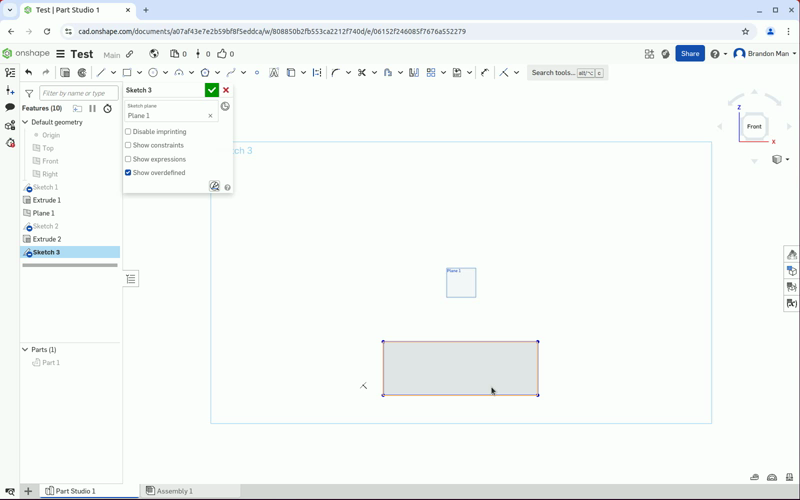
click(491, 386)
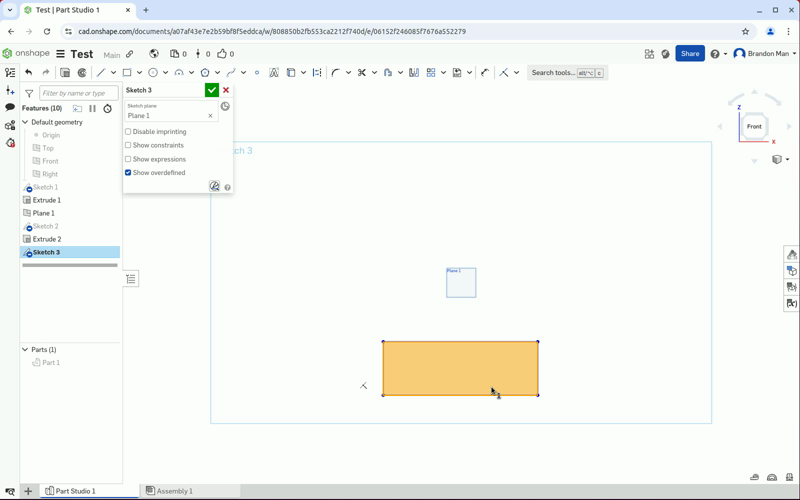
mouse_move(73, 352)
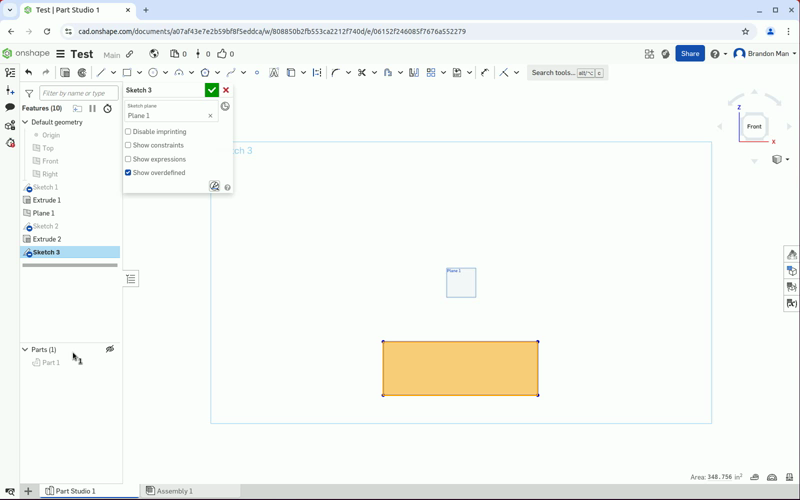
key(shift+y)
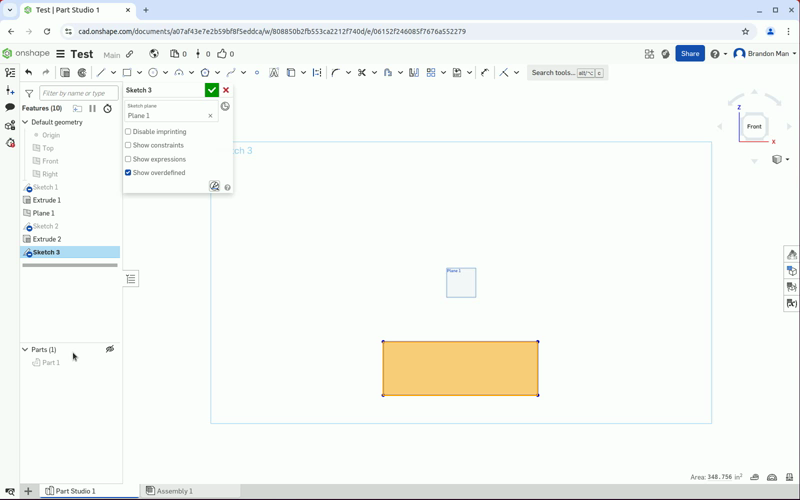
key(shift+e)
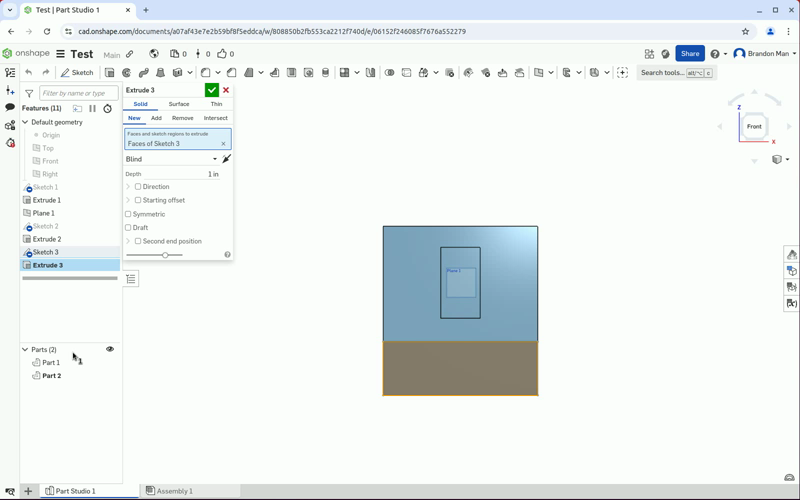
mouse_move(143, 106)
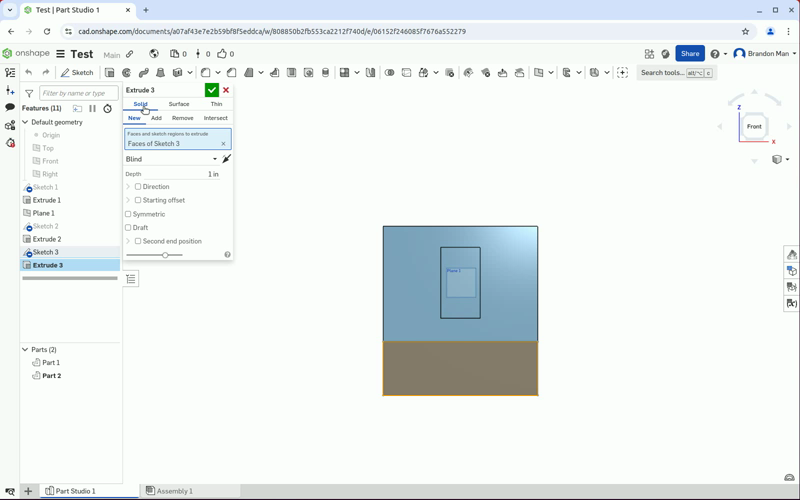
click(143, 106)
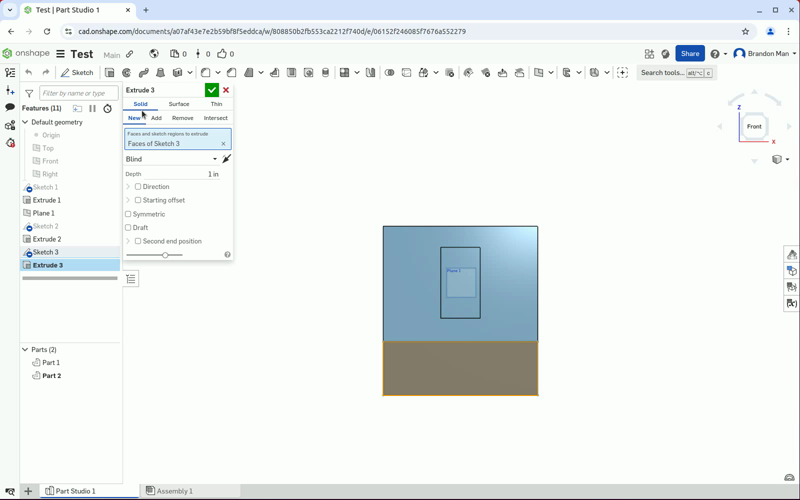
mouse_move(137, 120)
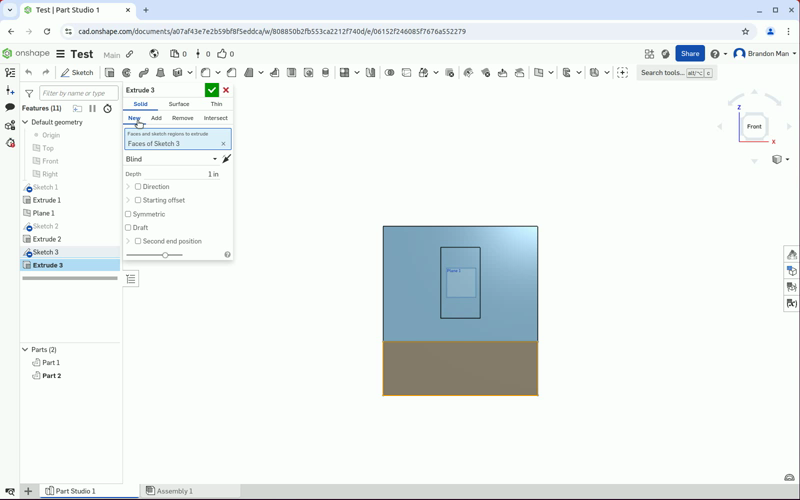
click(137, 120)
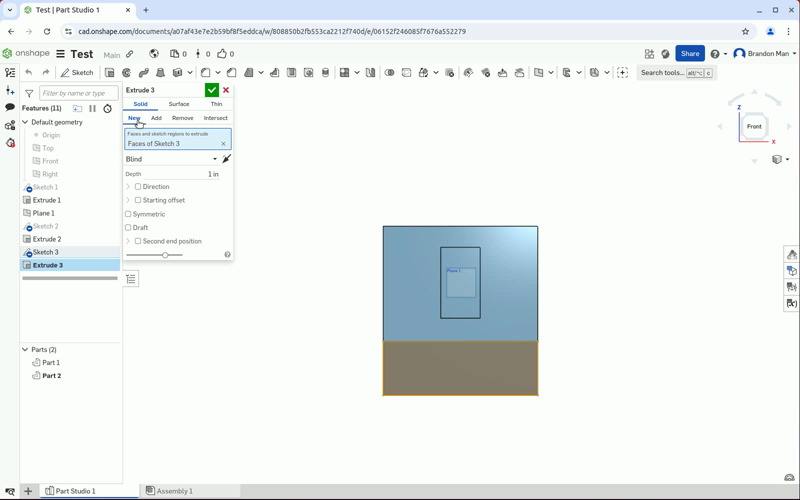
key(tab, 4)
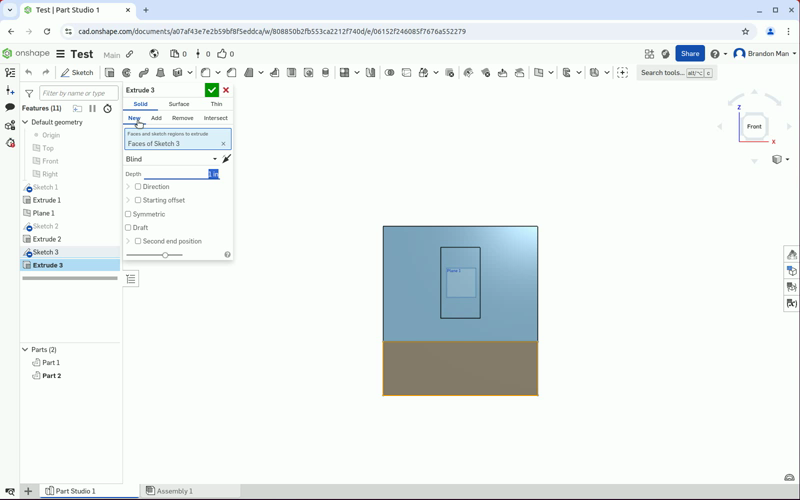
text(-0.241)
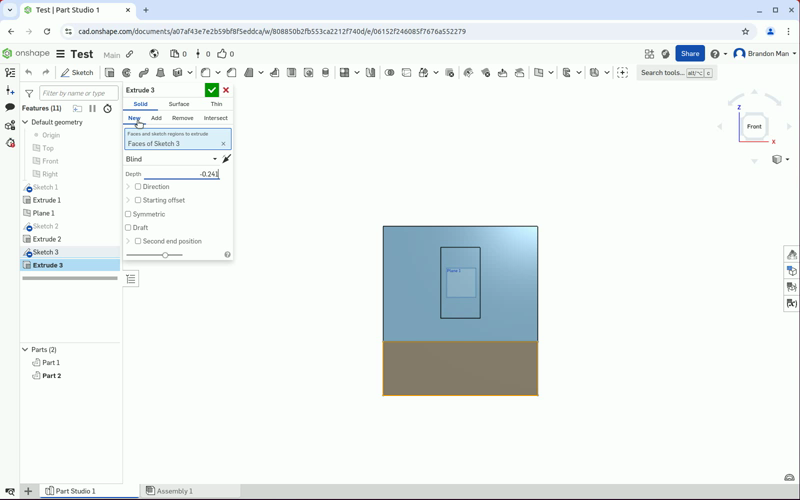
key(enter)
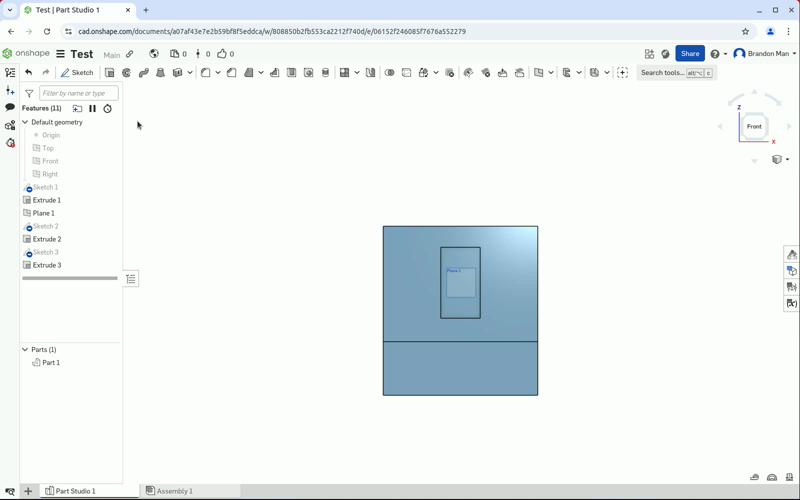
key(shift+h)
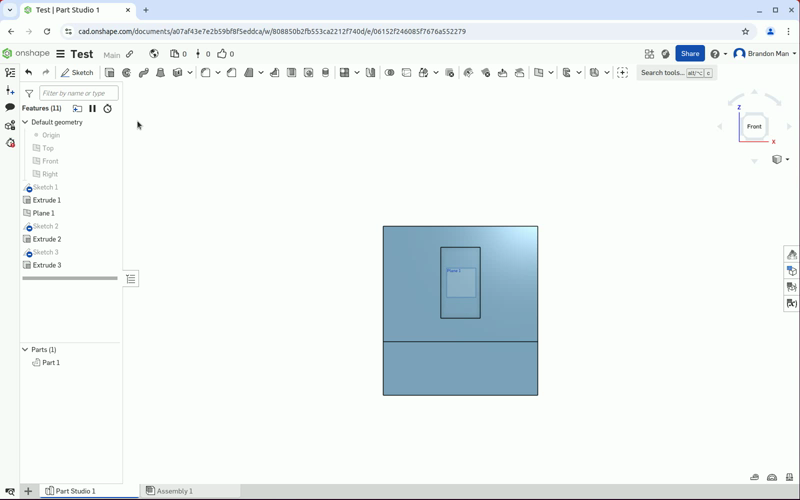
key(shift+h)
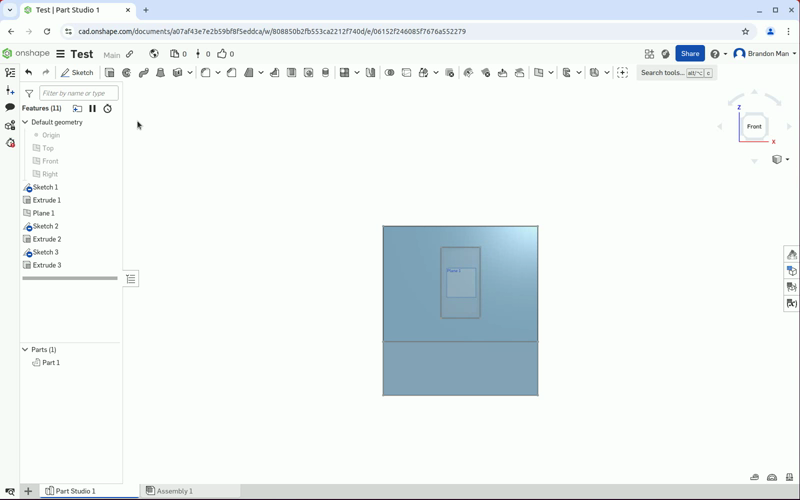
key(shift+7)
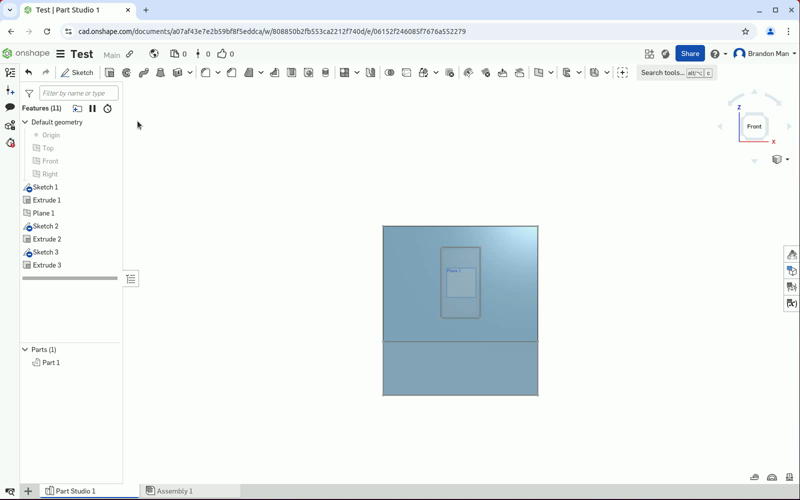
key(left, 2)
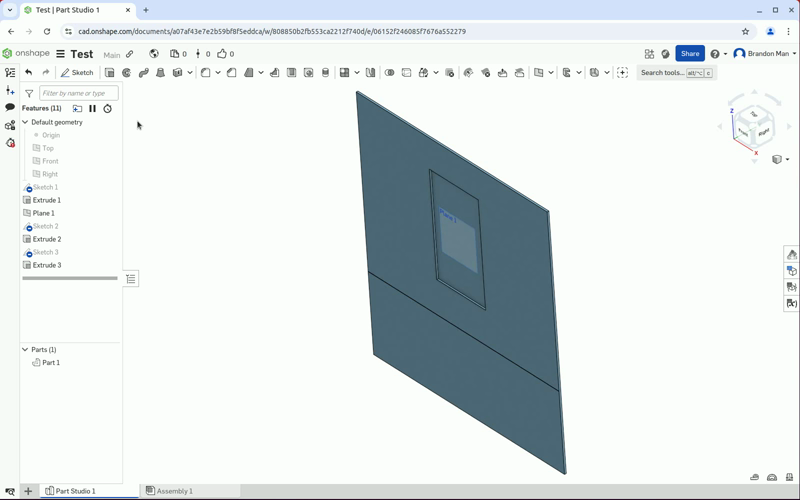
key(down, 2)
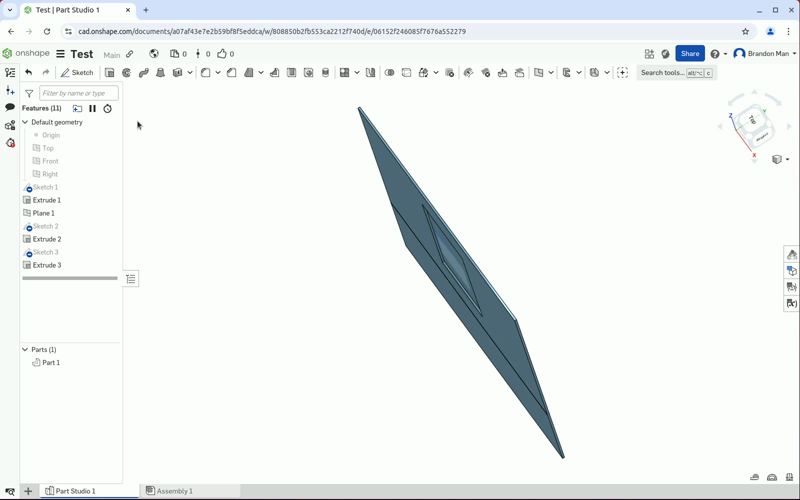
key(up, 2)
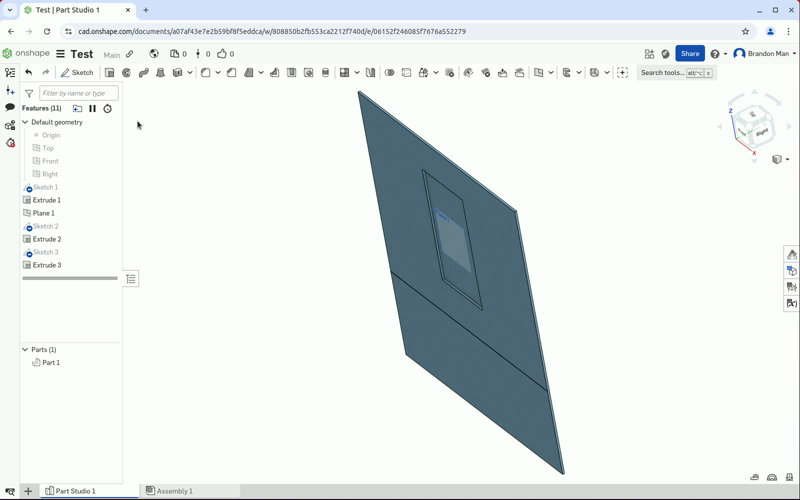
key(right, 2)
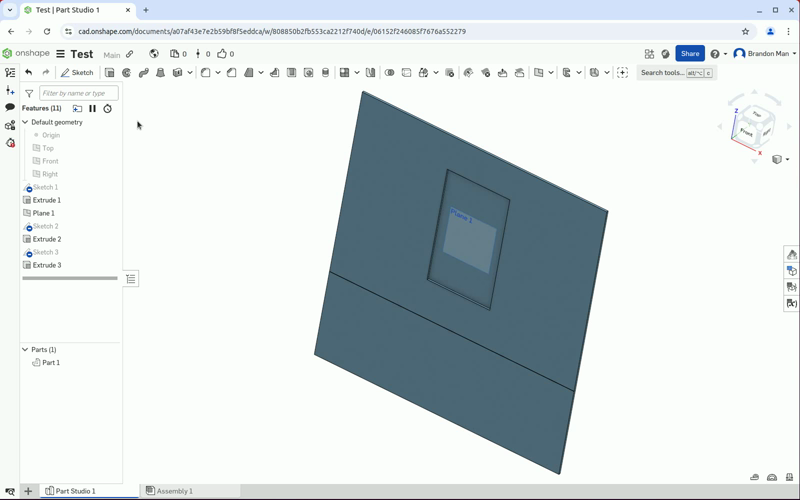
mouse_move(73, 189)
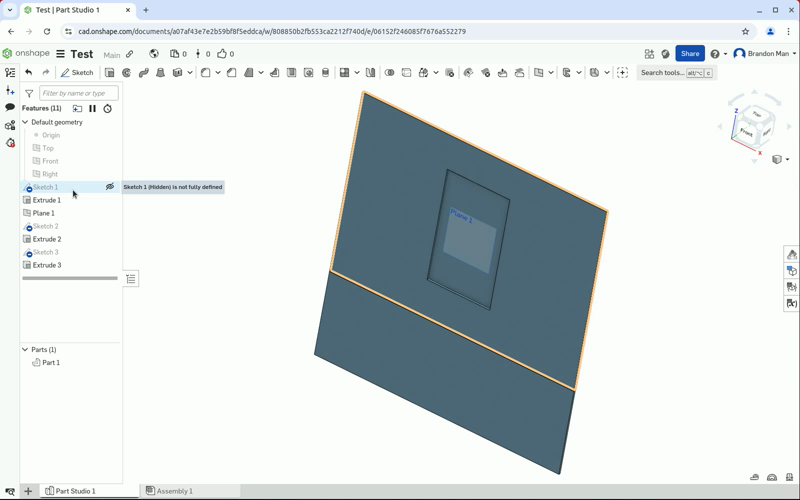
click(73, 189)